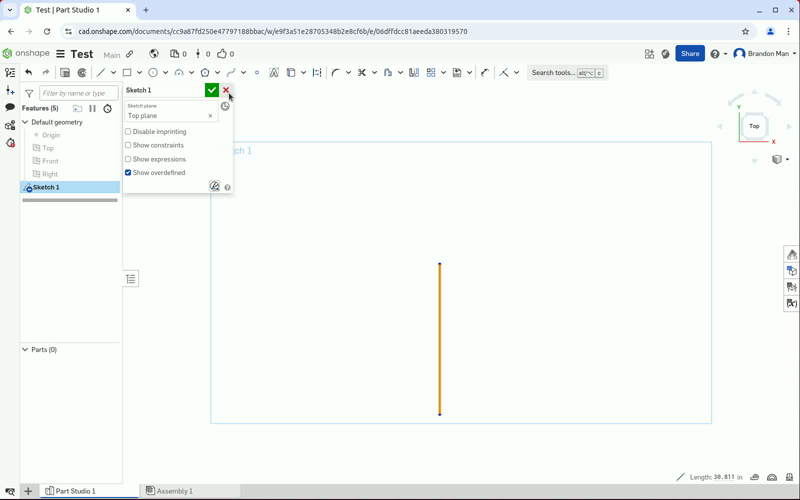
key(shift+h)
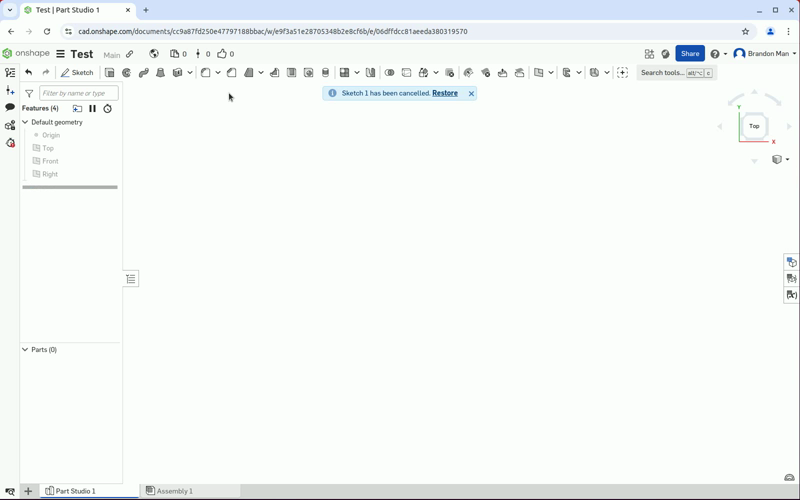
mouse_move(73, 352)
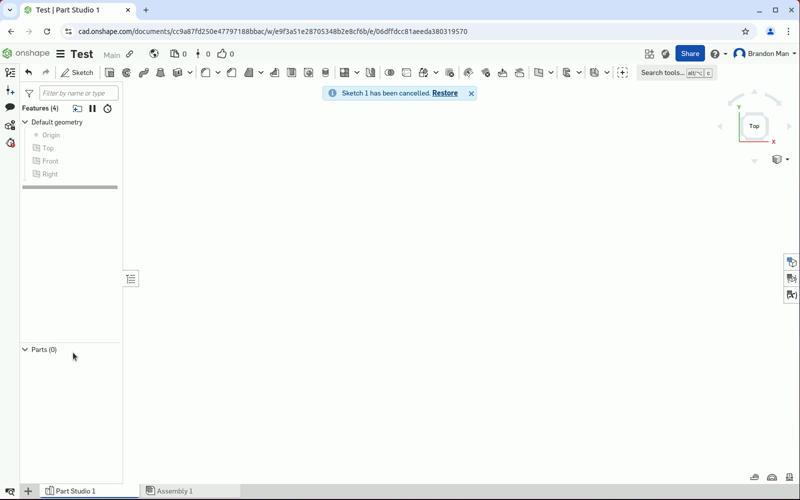
key(y)
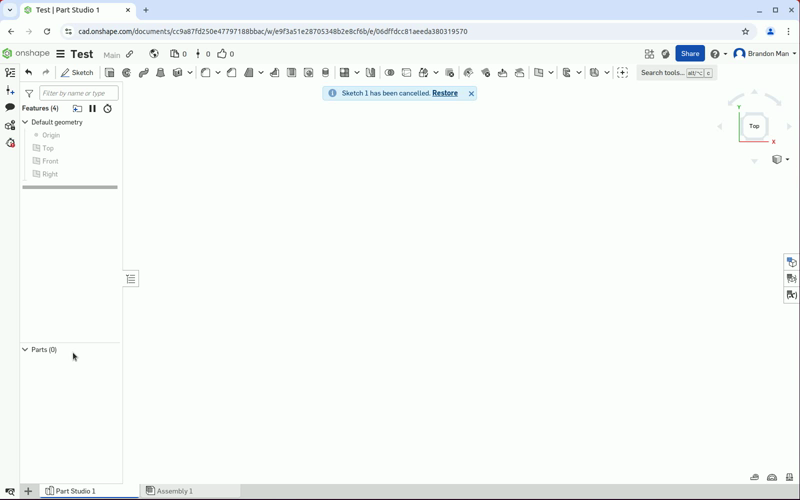
key(shift+p)
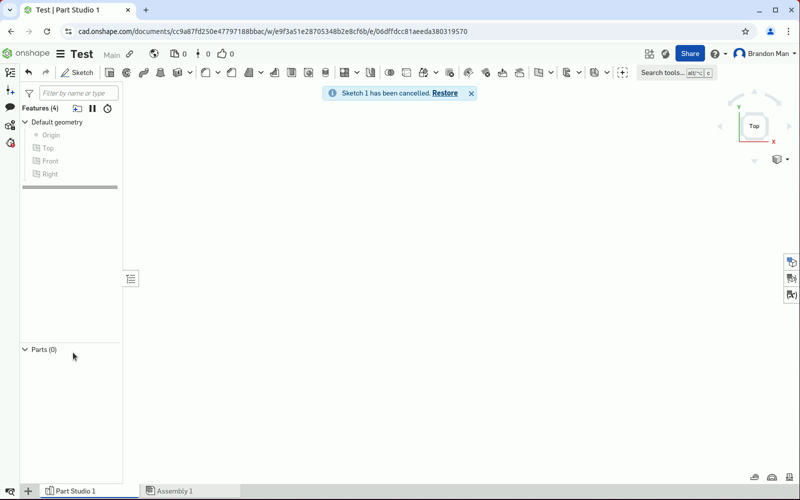
key(space)
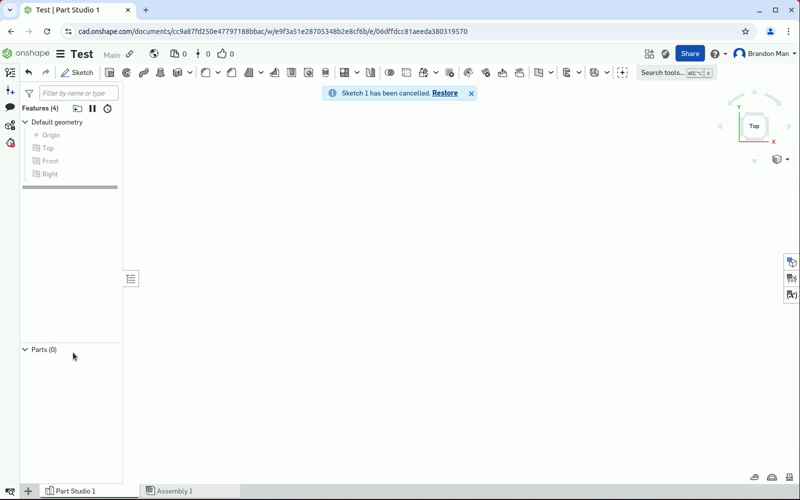
key_down(shift)
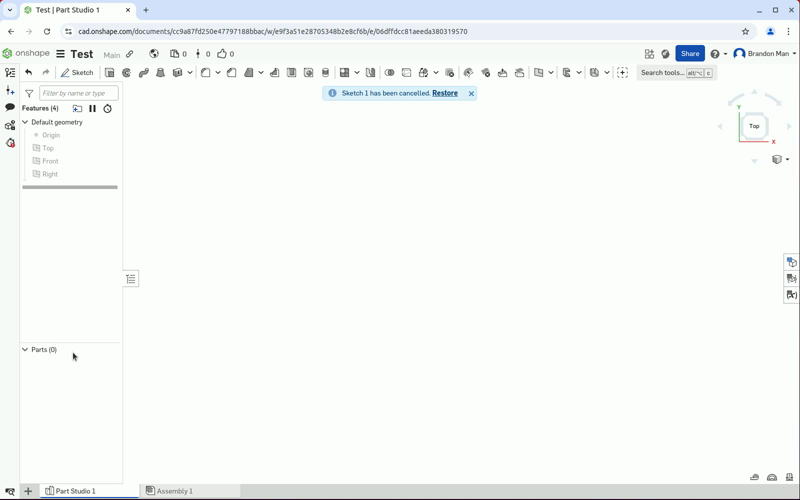
key(up)
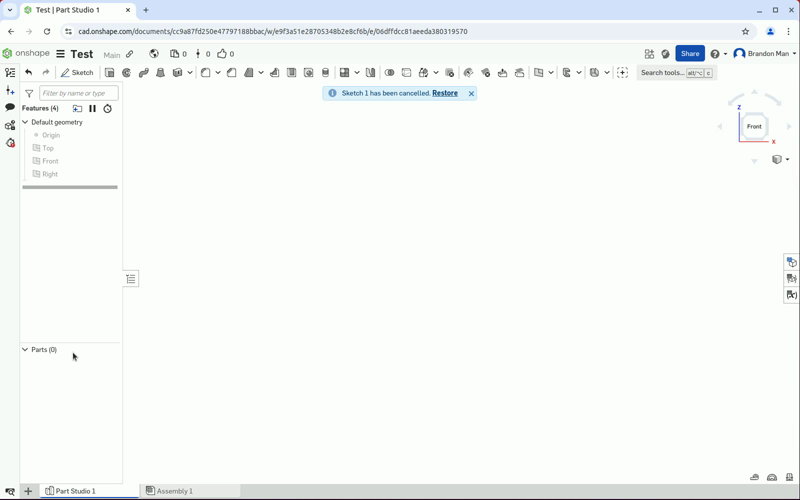
key_up(shift)
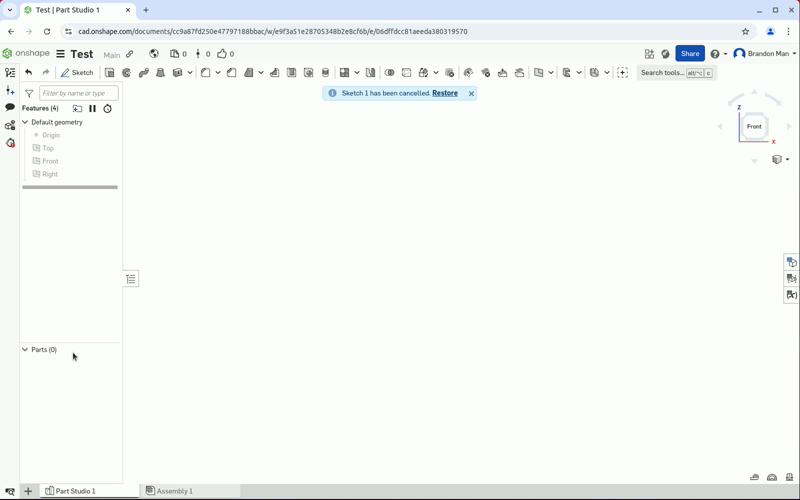
mouse_move(73, 352)
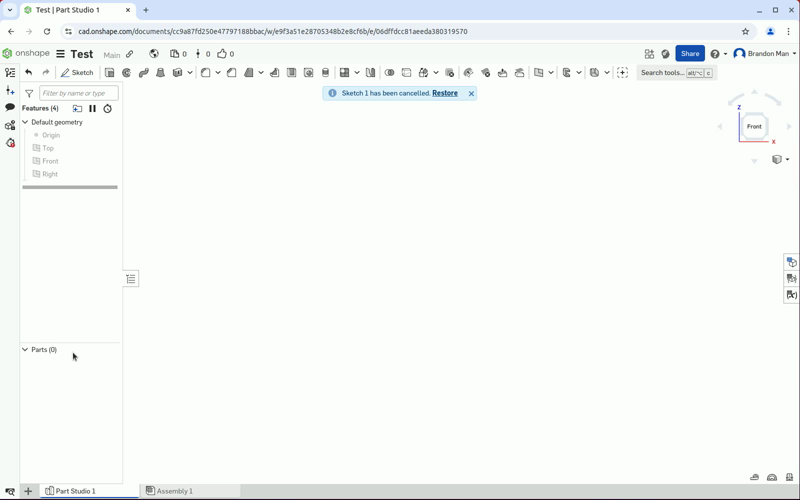
key(shift+y)
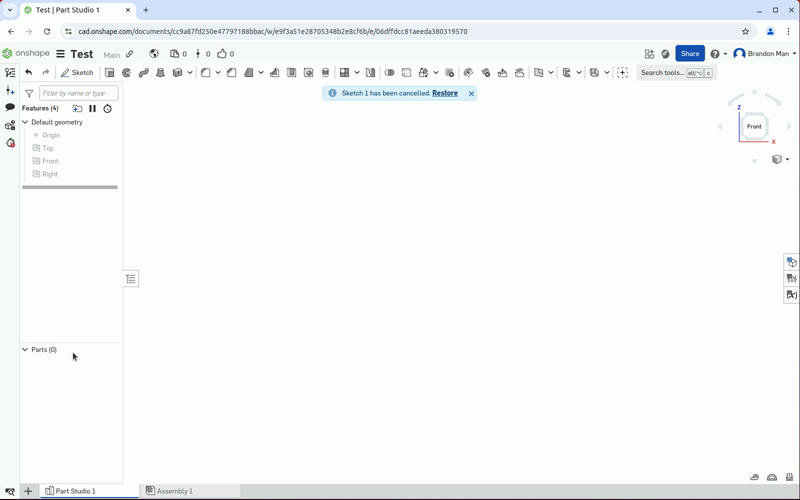
key(shift+s)
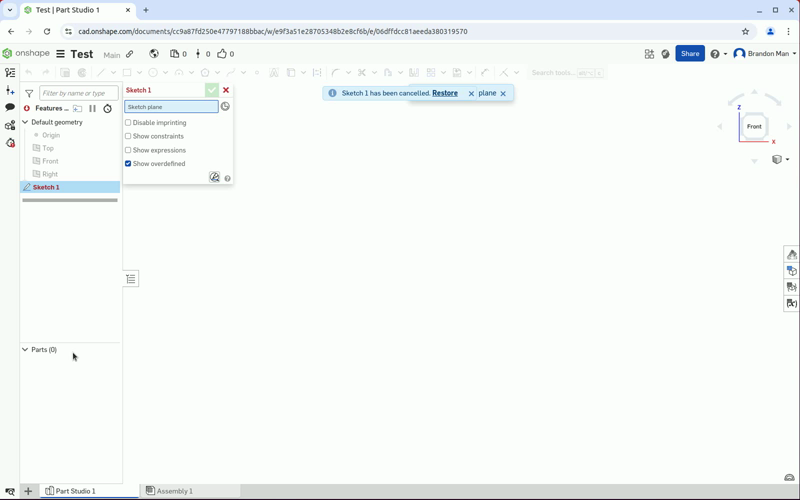
mouse_move(73, 163)
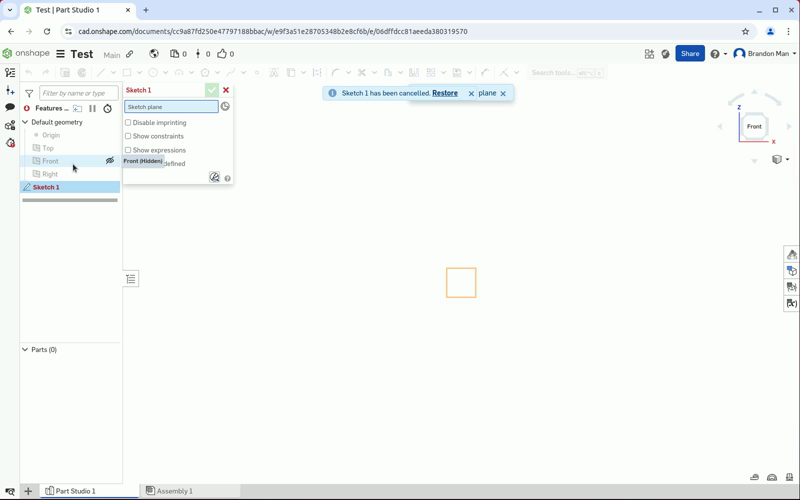
click(73, 163)
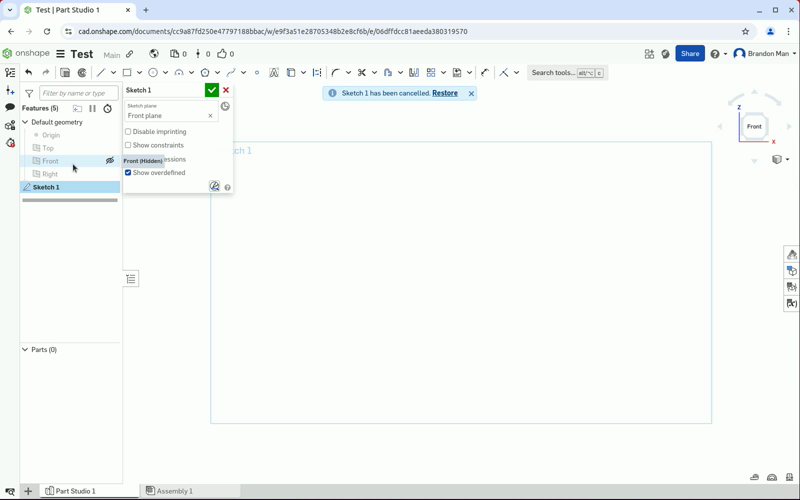
mouse_move(73, 352)
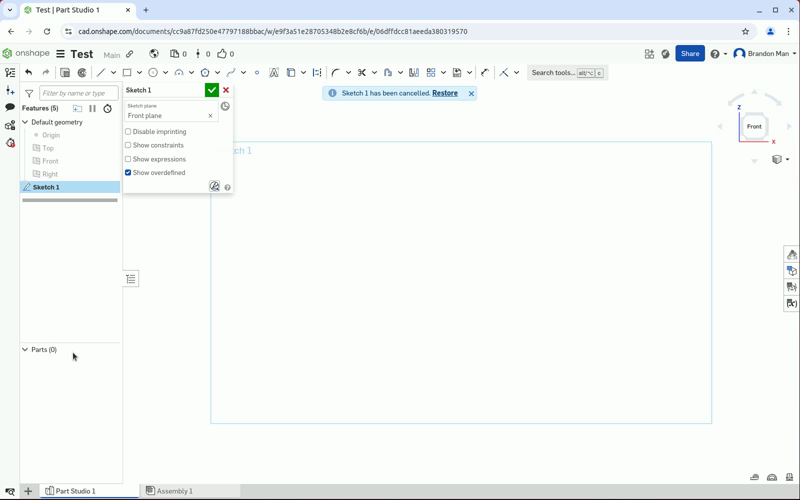
key(y)
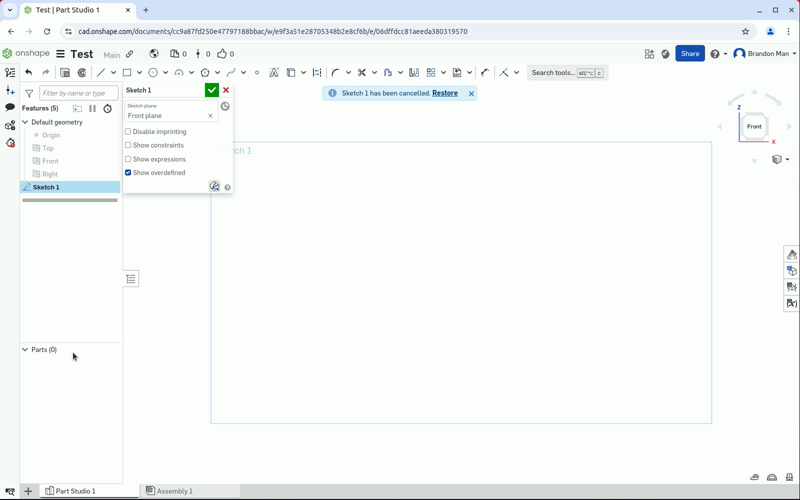
key(l)
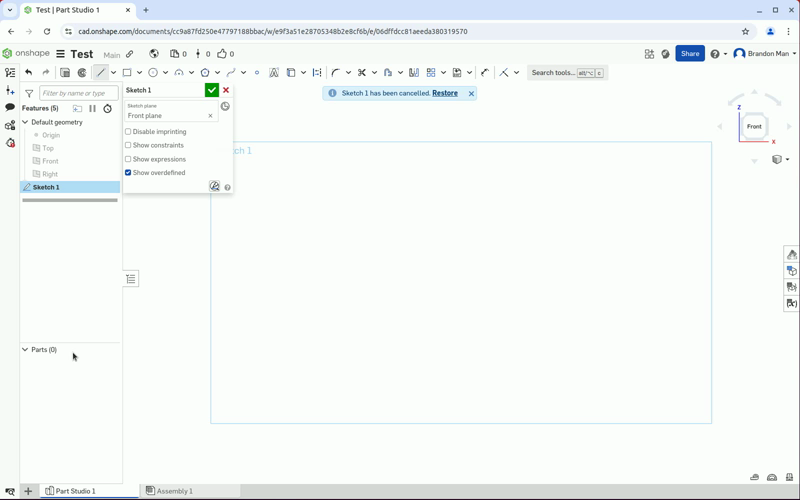
key_down(shift)
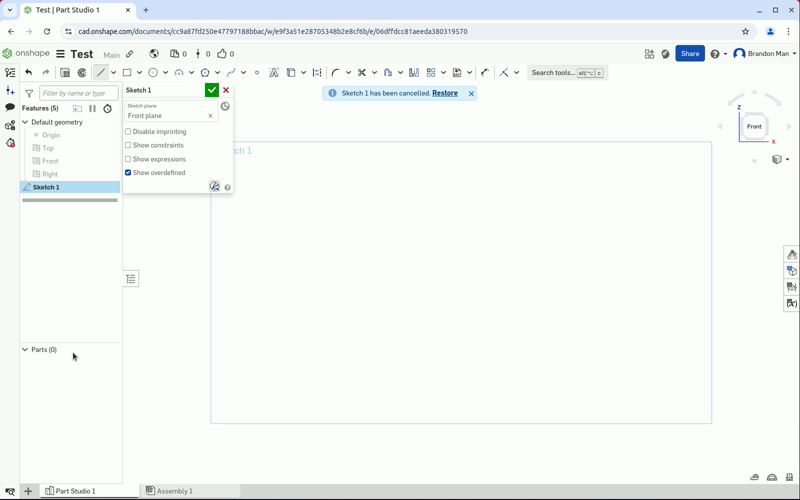
mouse_move(348, 346)
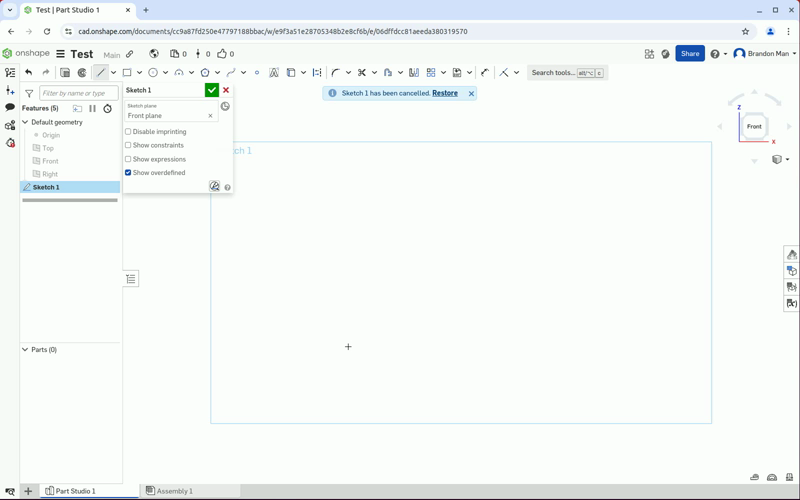
click(348, 346)
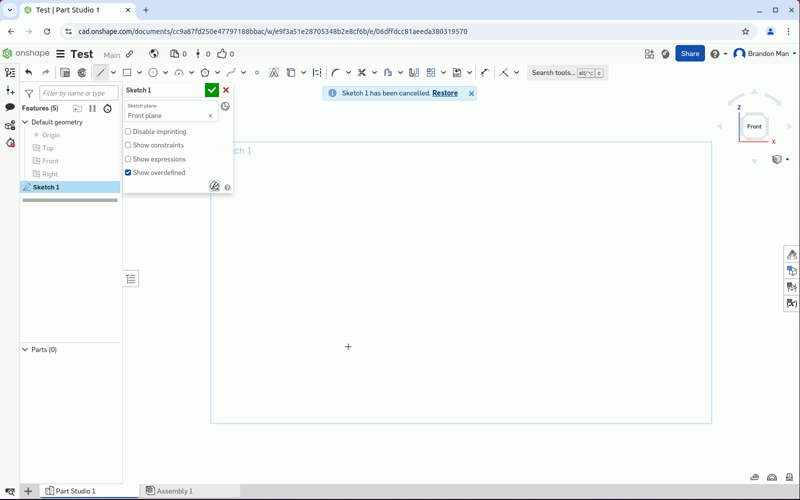
key_up(shift)
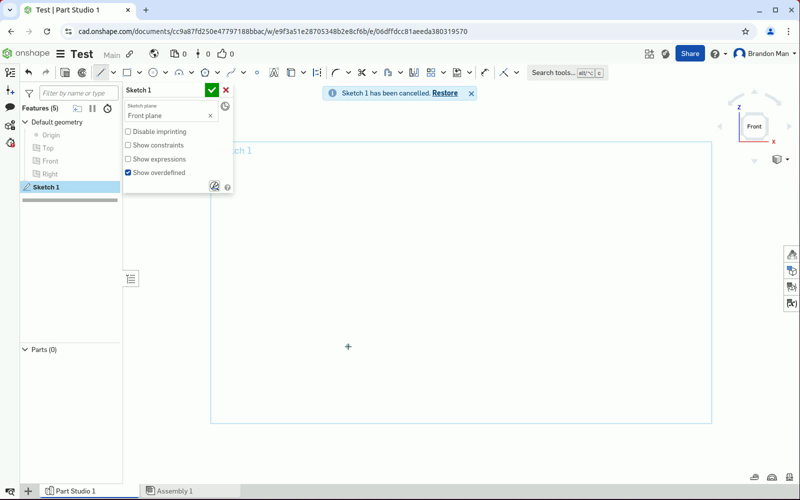
key_down(shift)
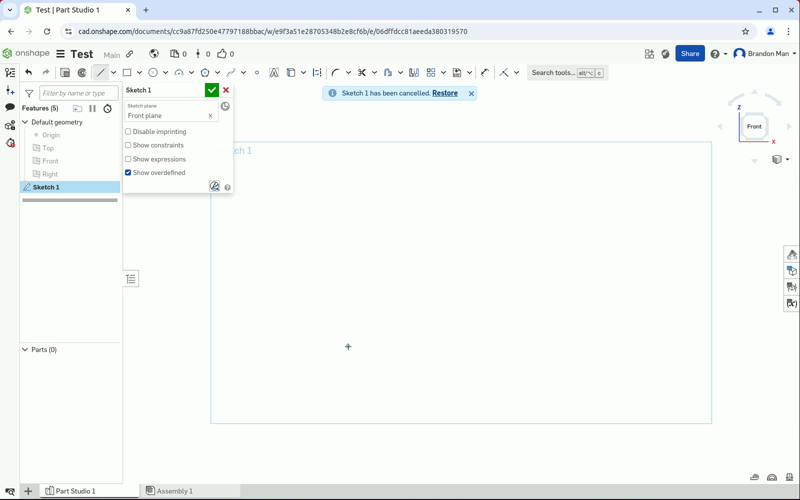
mouse_move(511, 346)
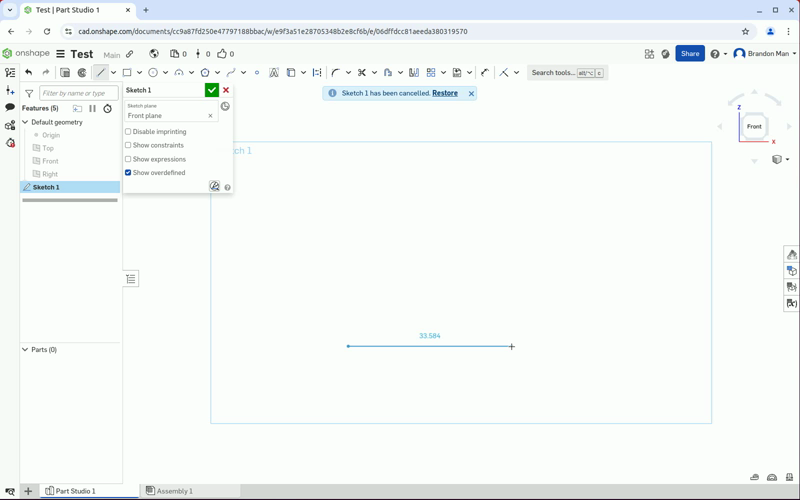
click(511, 346)
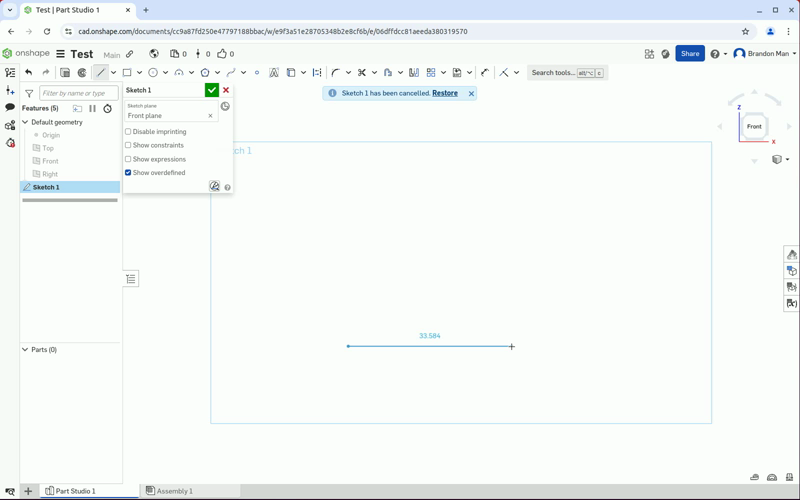
key_up(shift)
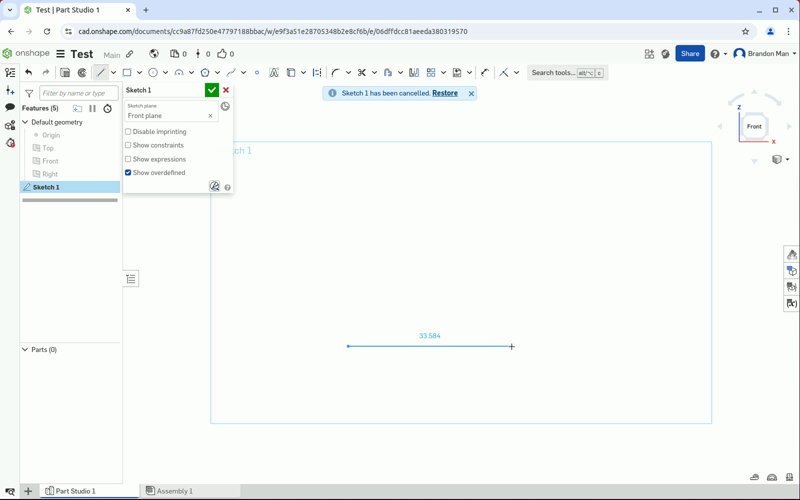
key_down(shift)
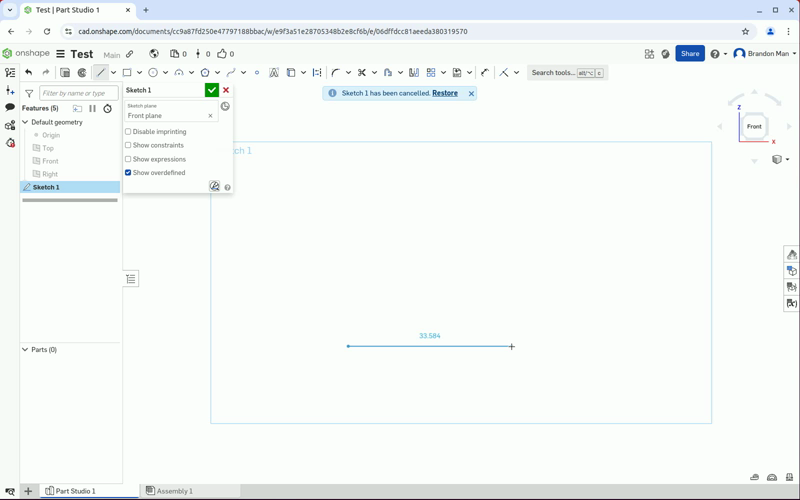
mouse_move(511, 199)
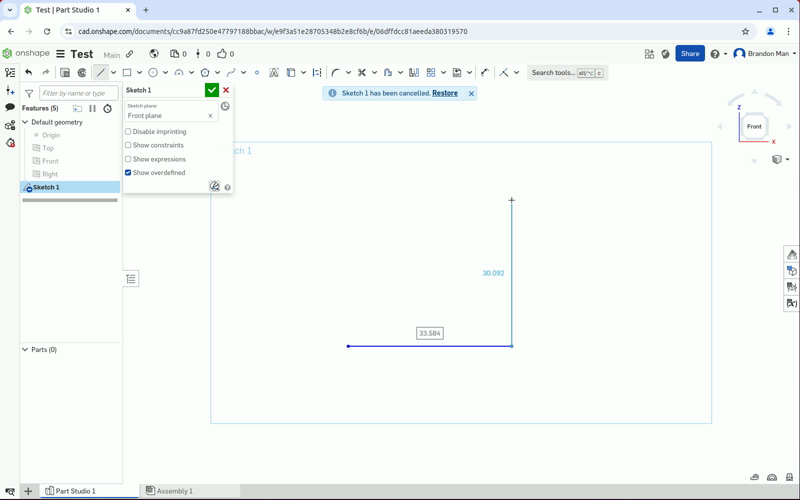
click(511, 199)
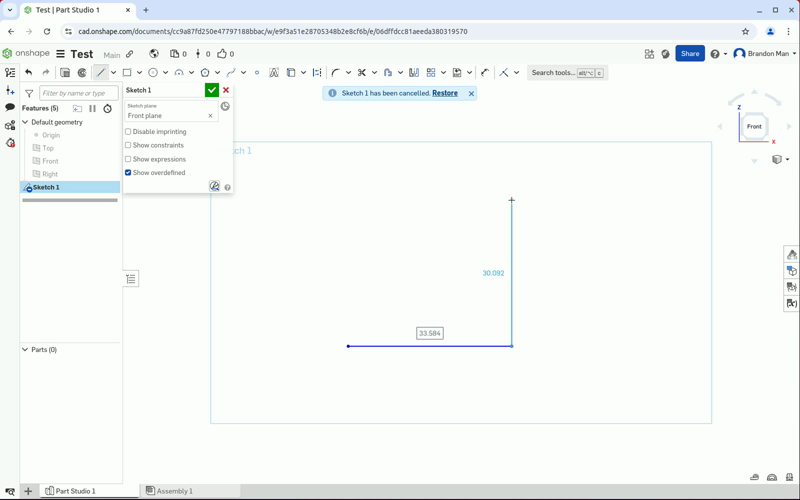
key_up(shift)
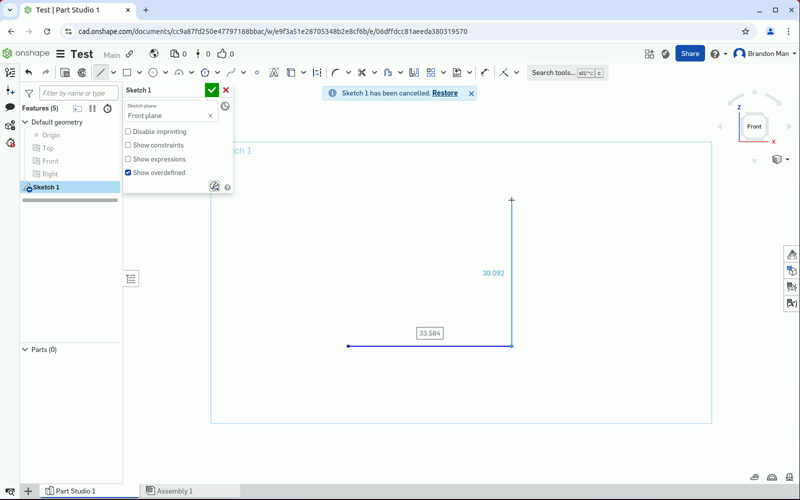
key_down(shift)
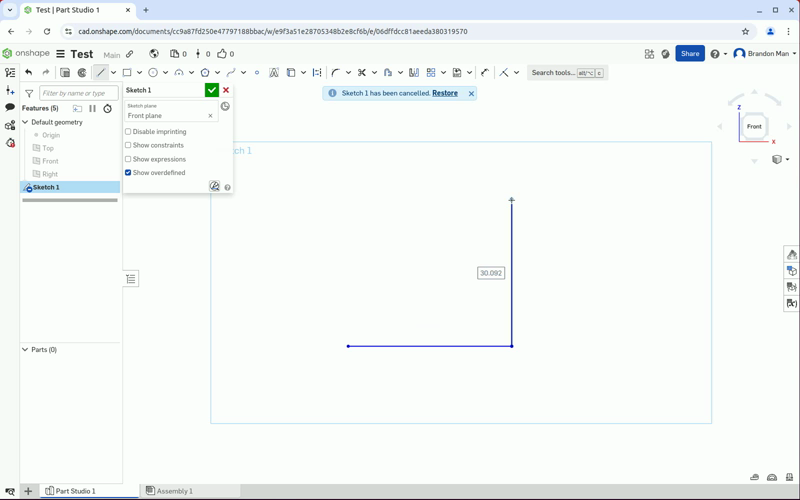
mouse_move(348, 199)
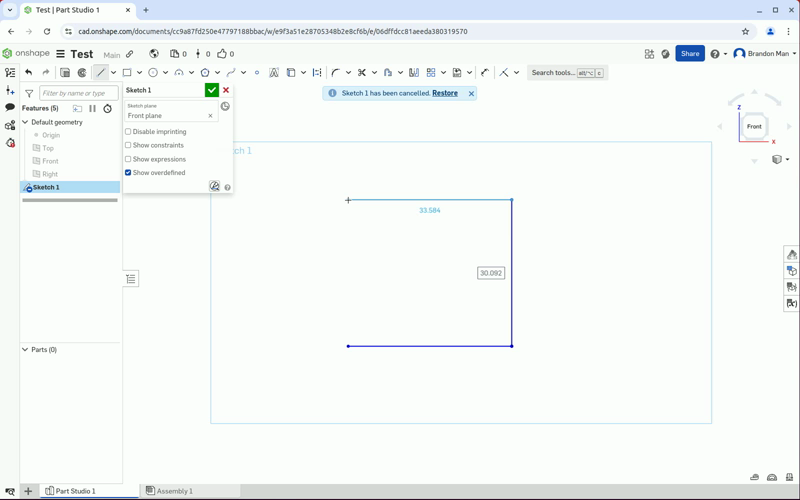
click(348, 199)
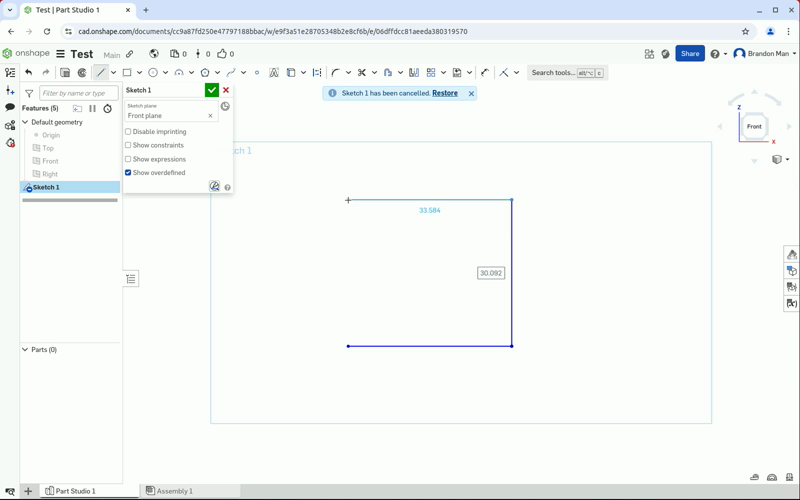
key_up(shift)
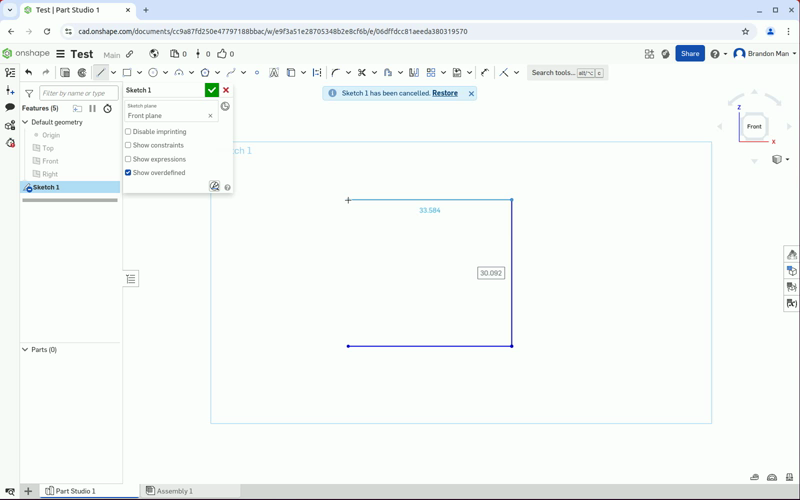
key_down(shift)
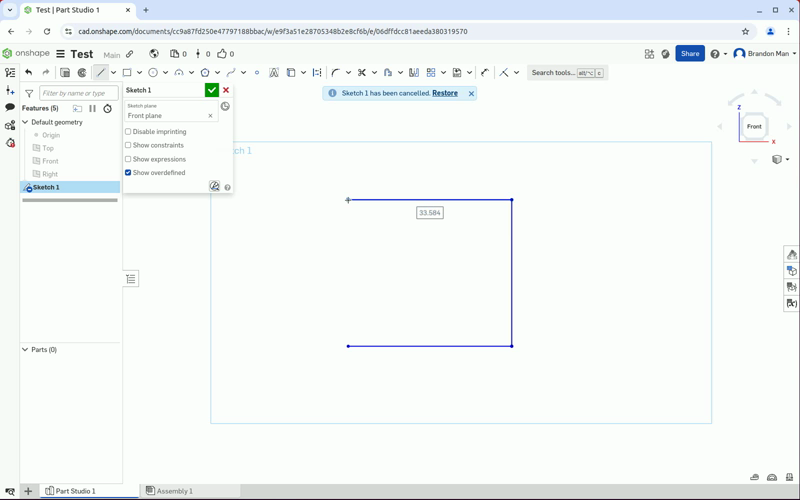
mouse_move(348, 346)
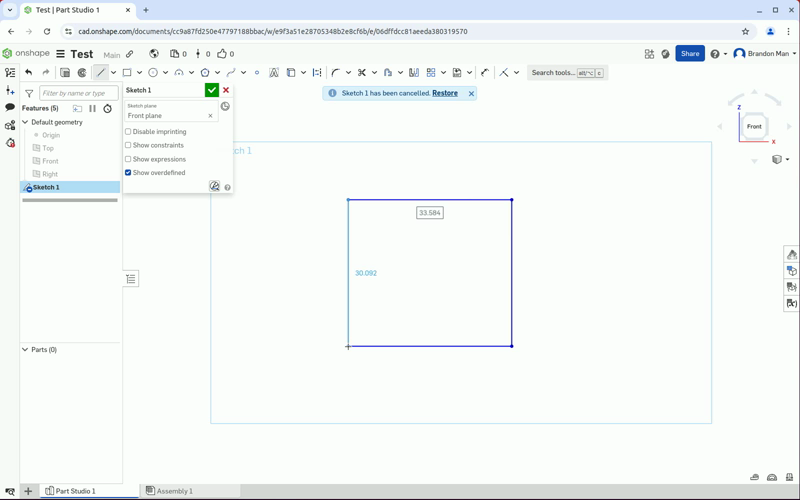
key_up(shift)
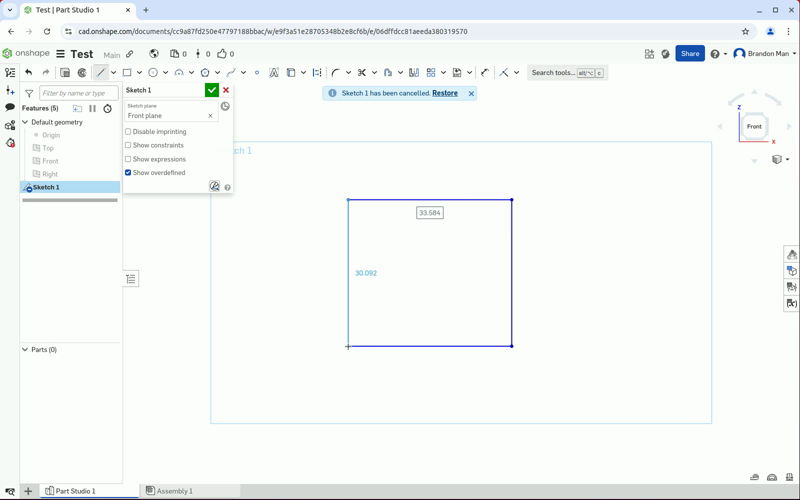
click(348, 346)
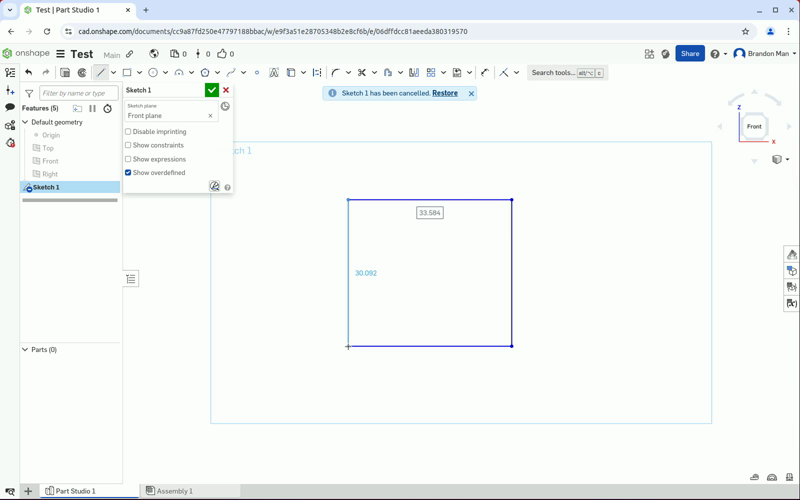
key(esc)
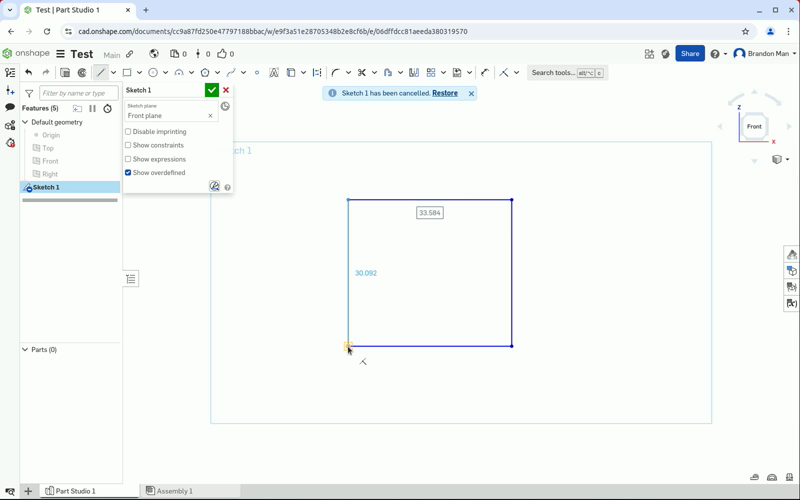
key(c)
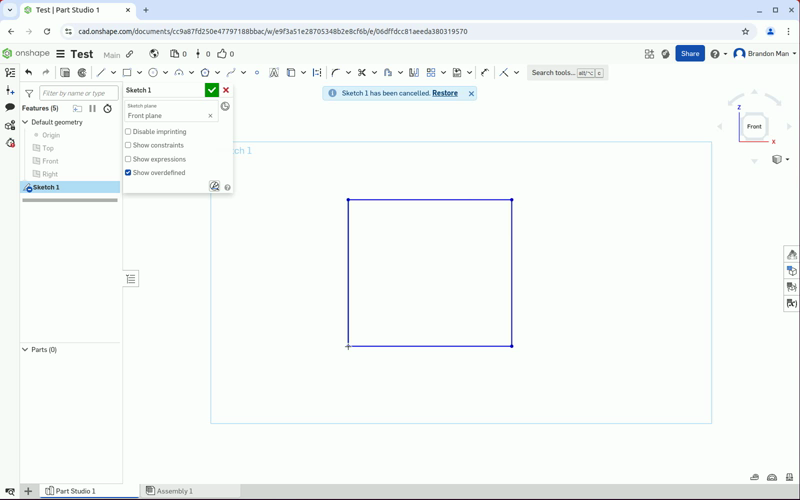
key_down(shift)
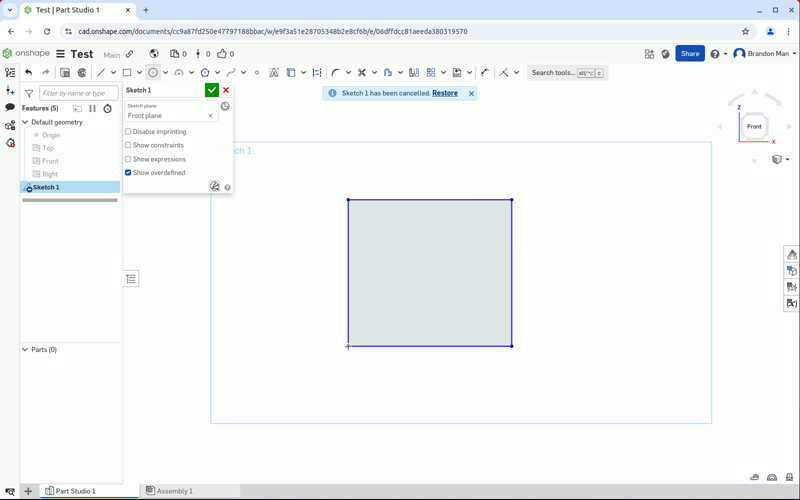
mouse_move(427, 268)
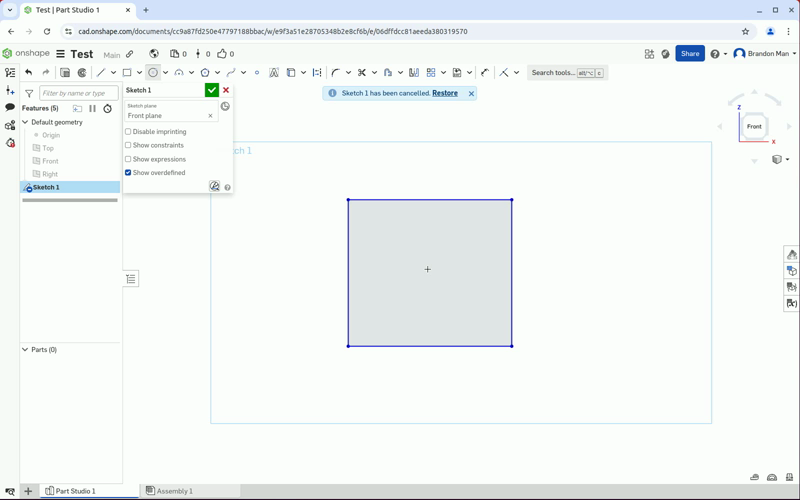
click(427, 268)
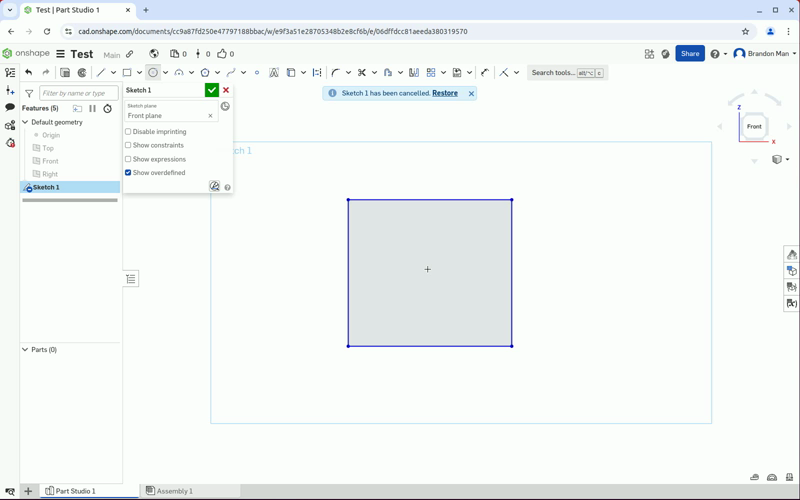
key_up(shift)
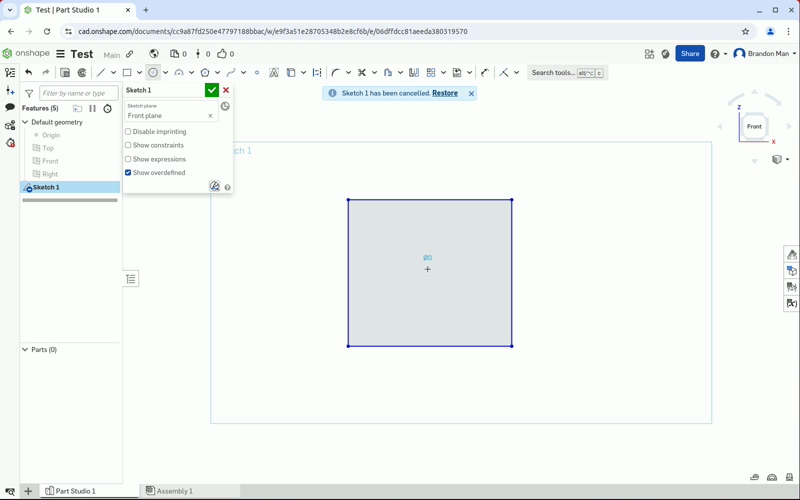
mouse_move(472, 268)
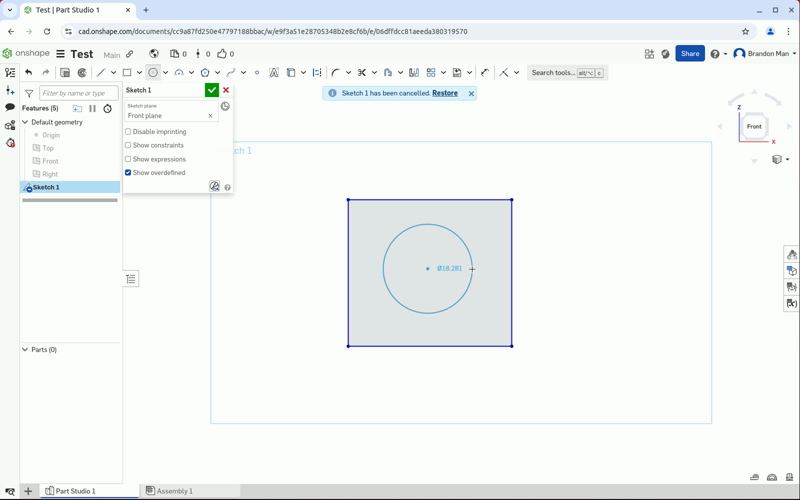
click(472, 268)
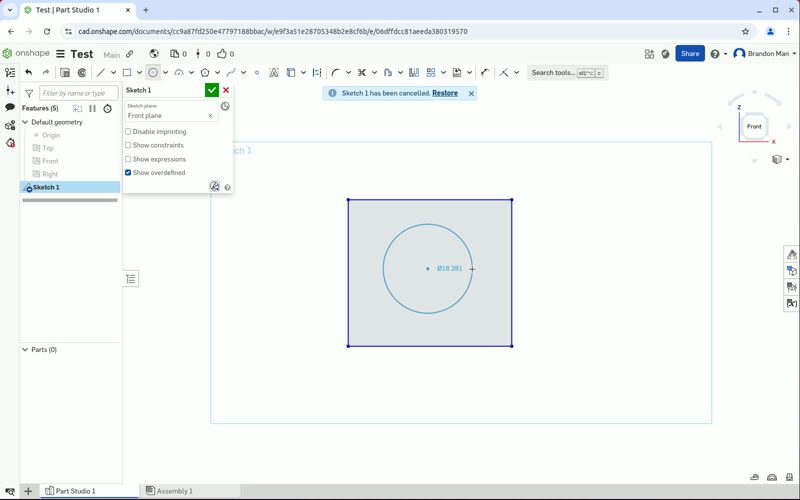
key(esc)
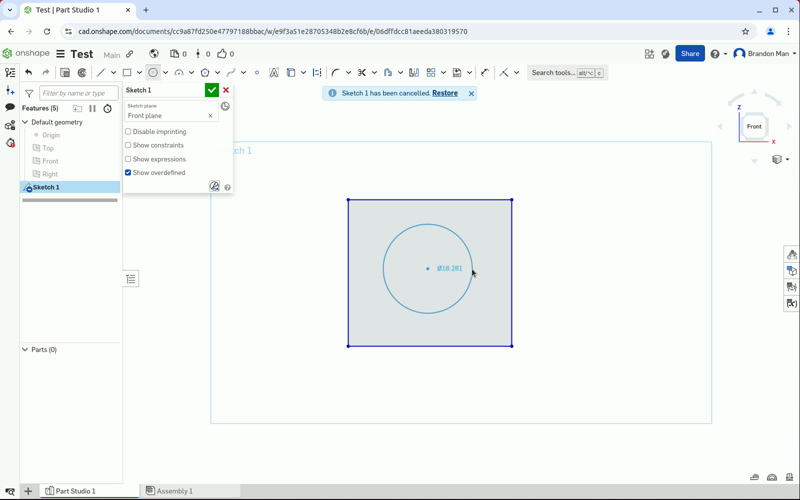
mouse_move(466, 317)
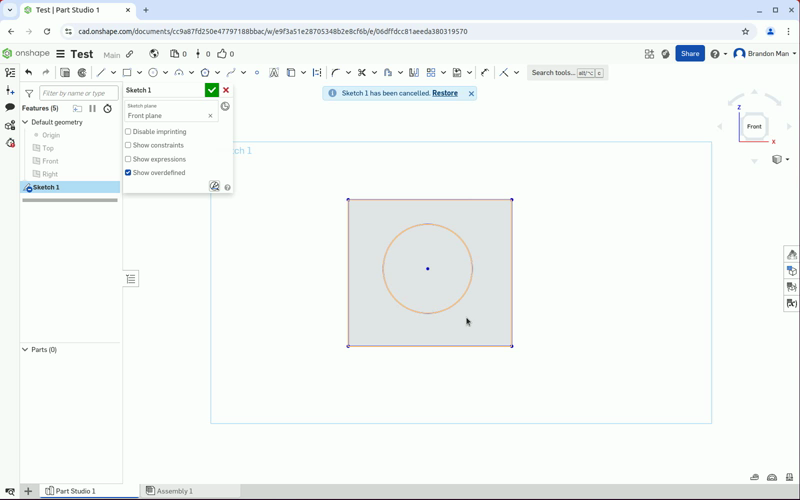
click(466, 317)
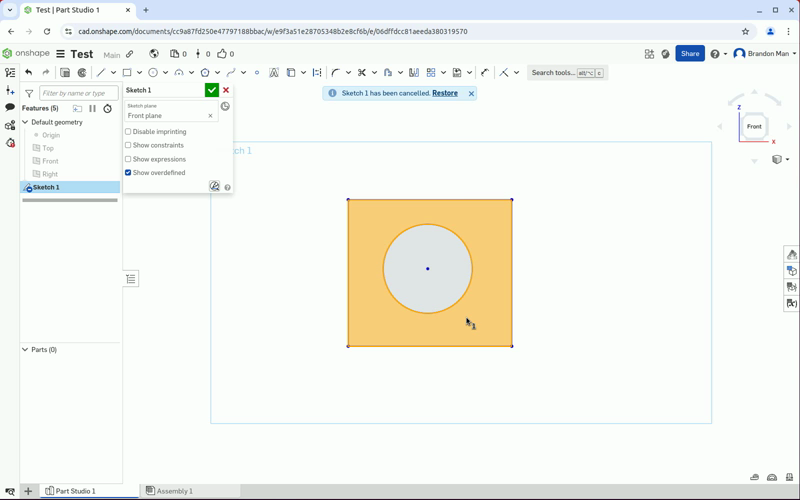
mouse_move(73, 352)
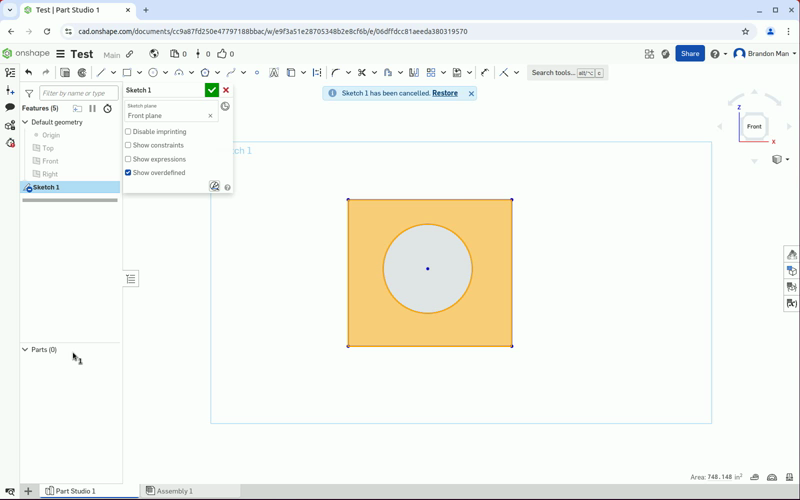
key(shift+y)
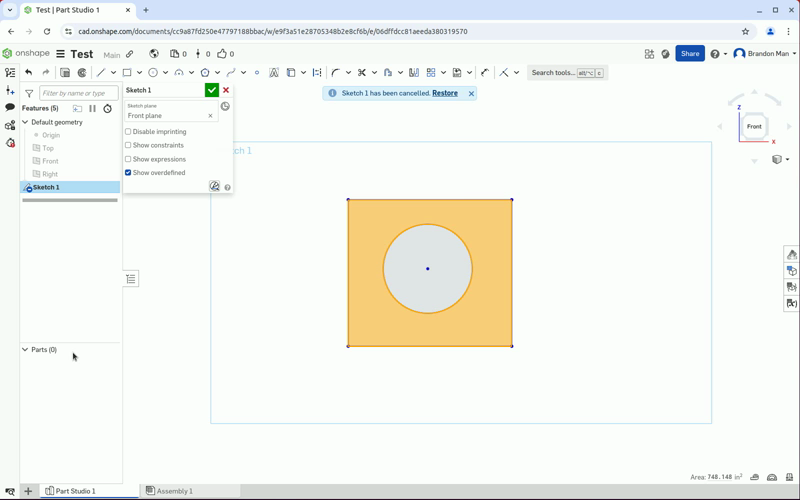
key(shift+e)
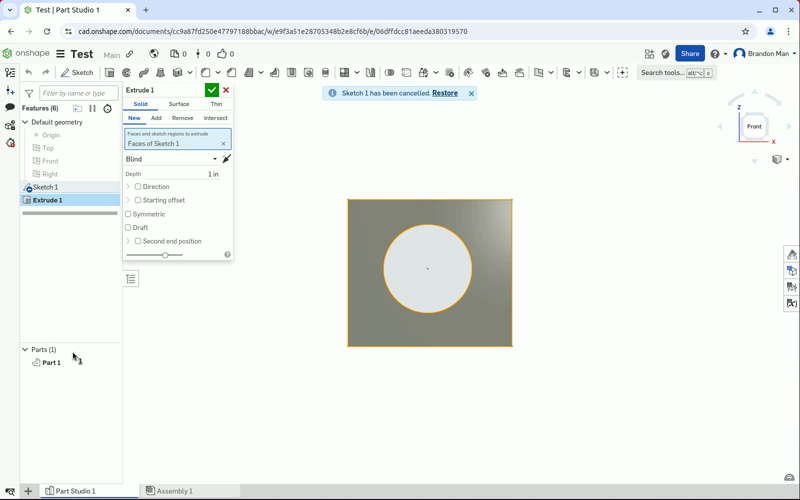
mouse_move(143, 106)
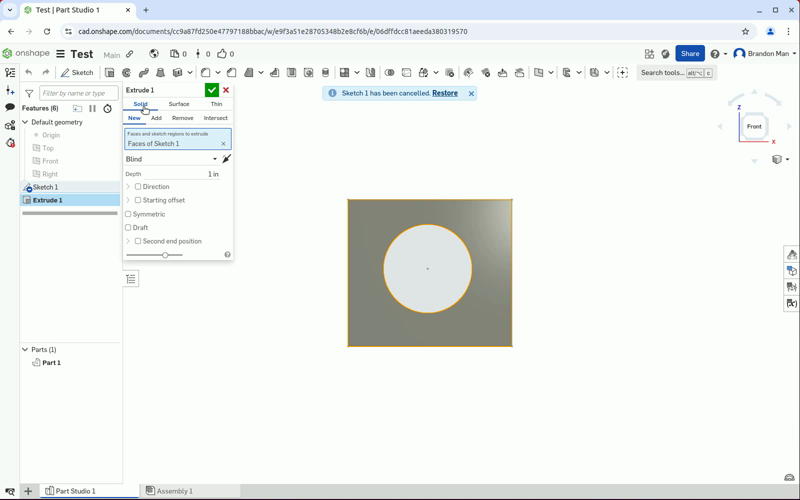
click(143, 106)
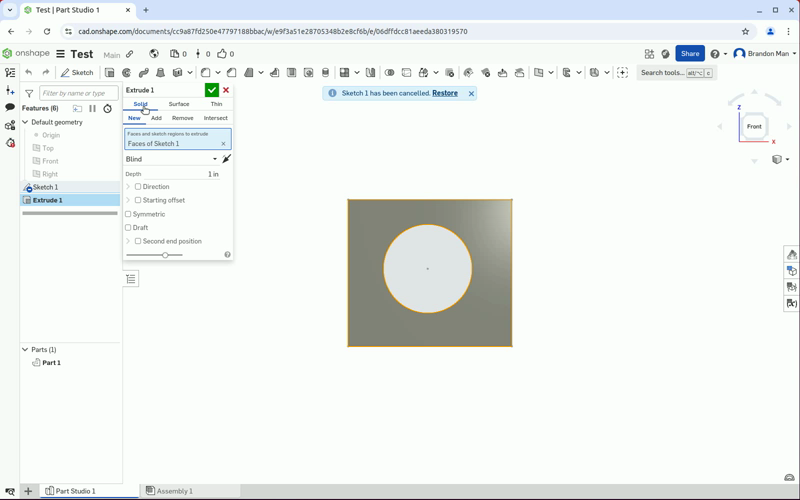
mouse_move(137, 120)
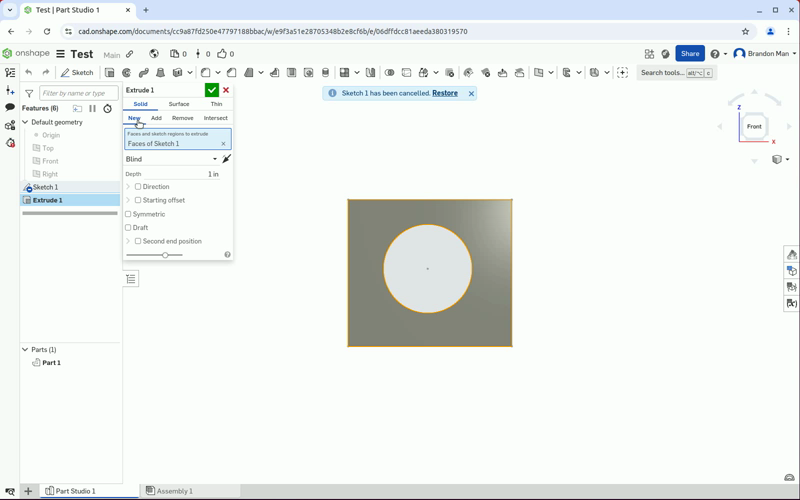
click(137, 120)
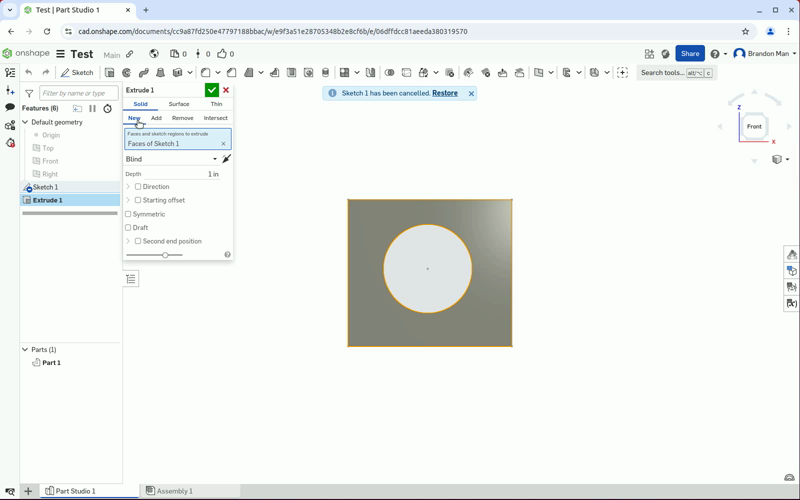
key(tab, 4)
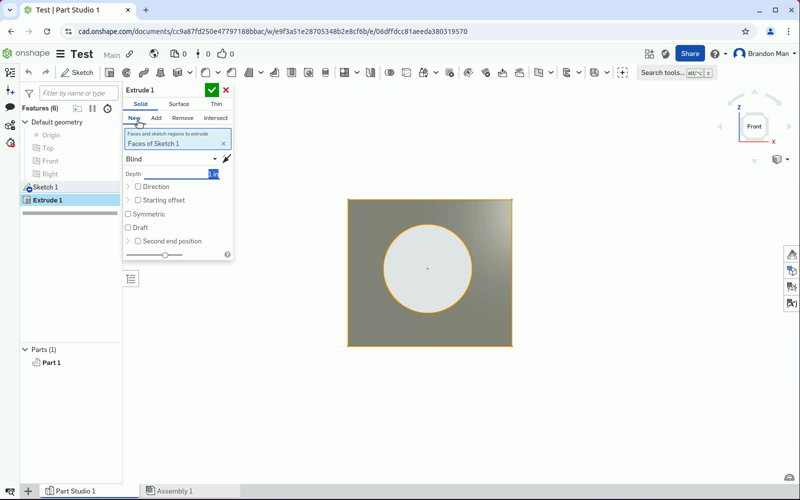
text(10.591)
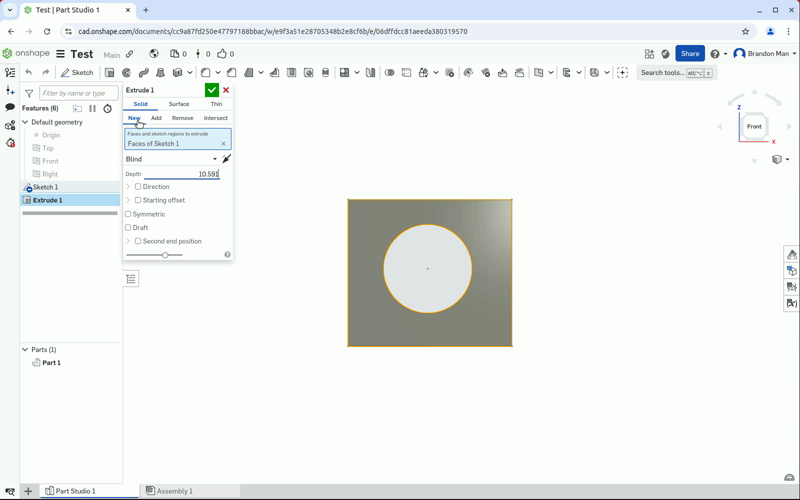
key(enter)
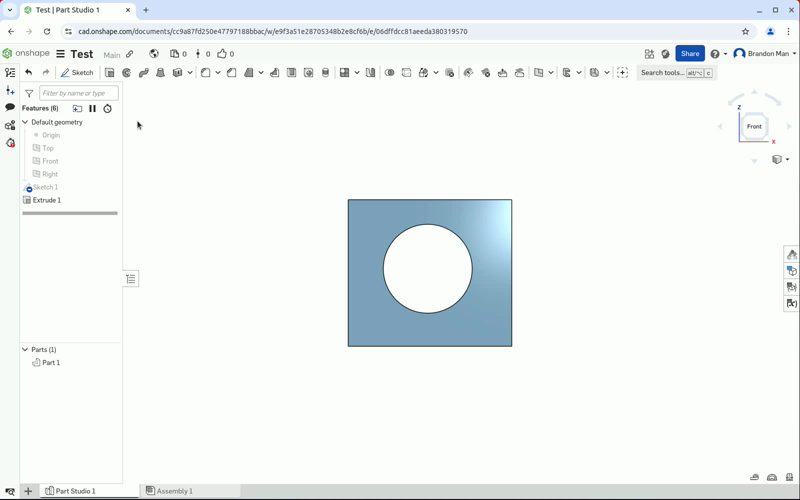
key(shift+h)
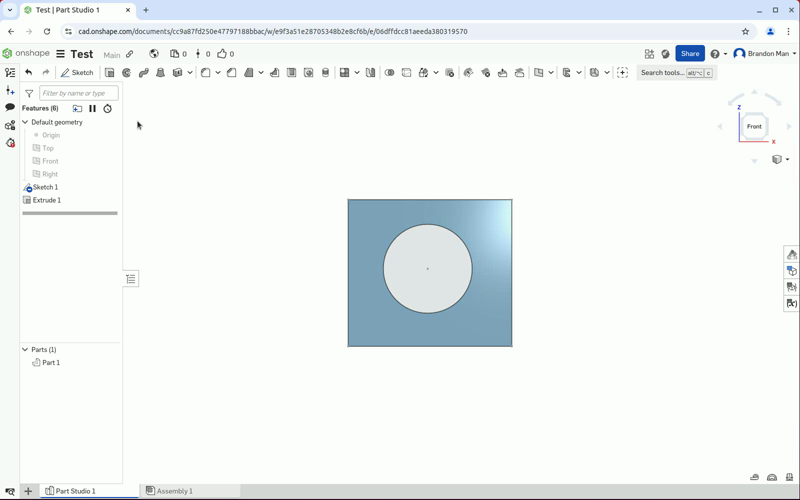
key(shift+h)
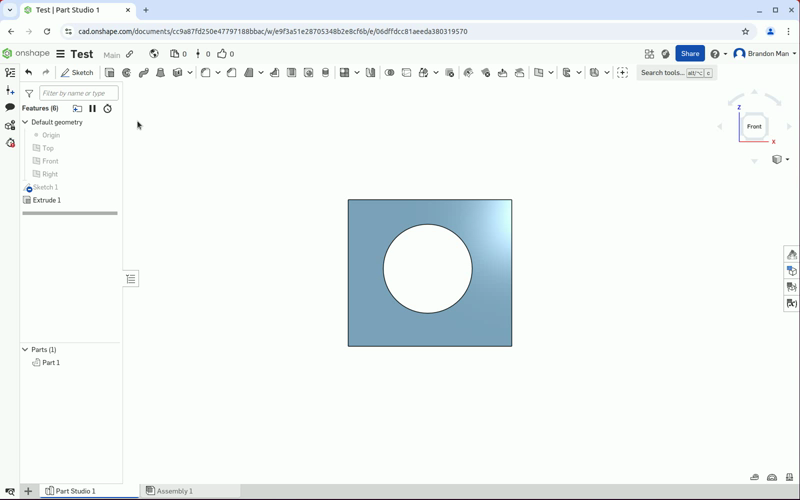
mouse_move(73, 189)
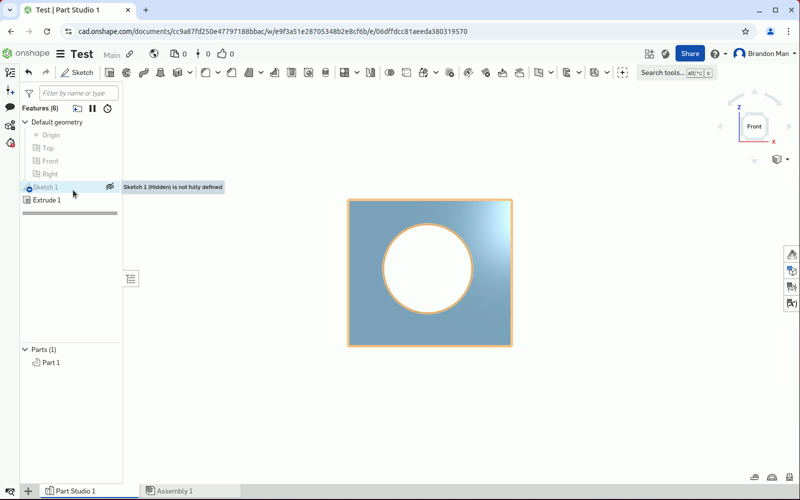
click(73, 189)
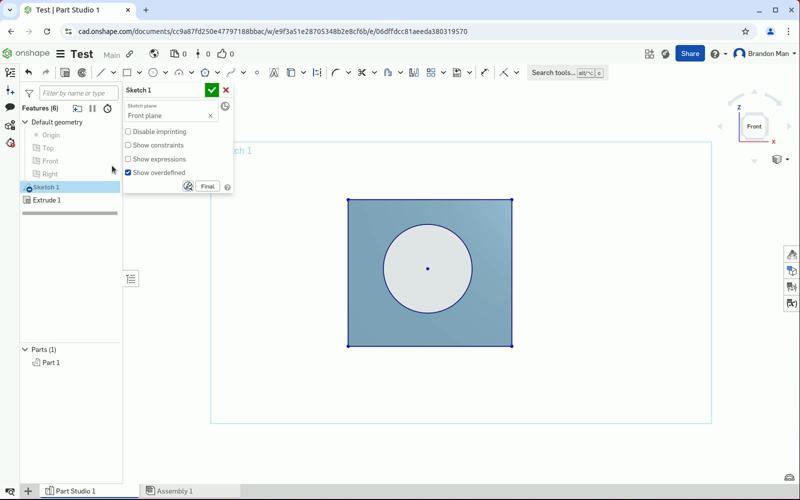
mouse_move(229, 92)
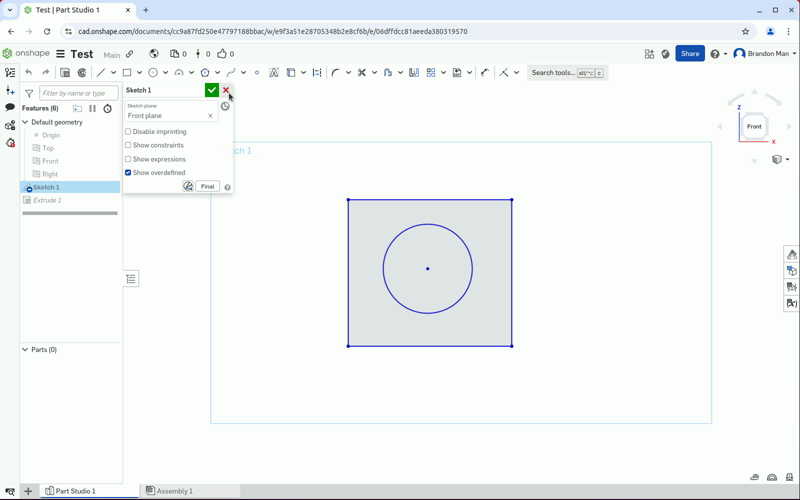
click(229, 92)
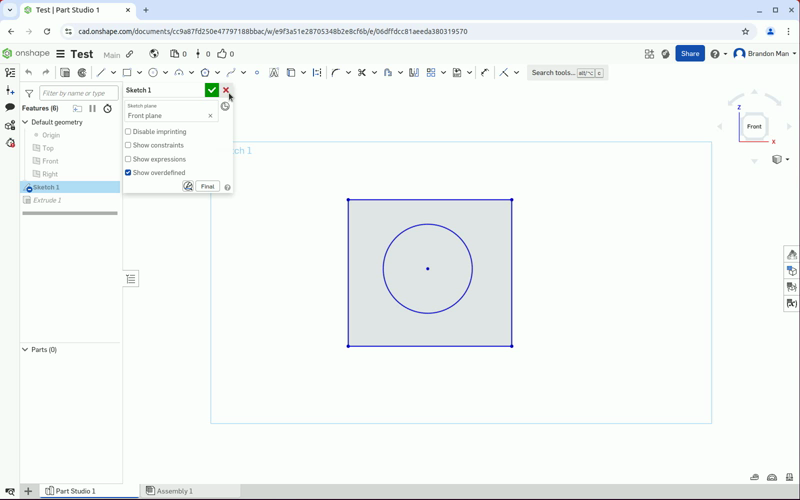
key(shift+s)
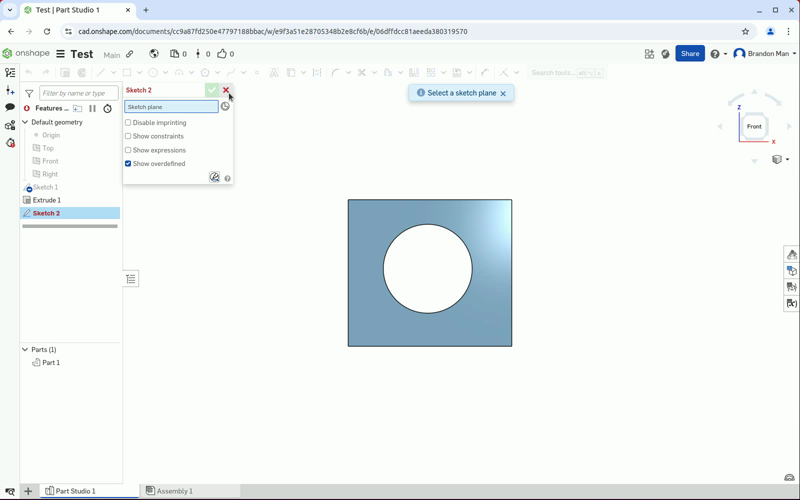
mouse_move(73, 163)
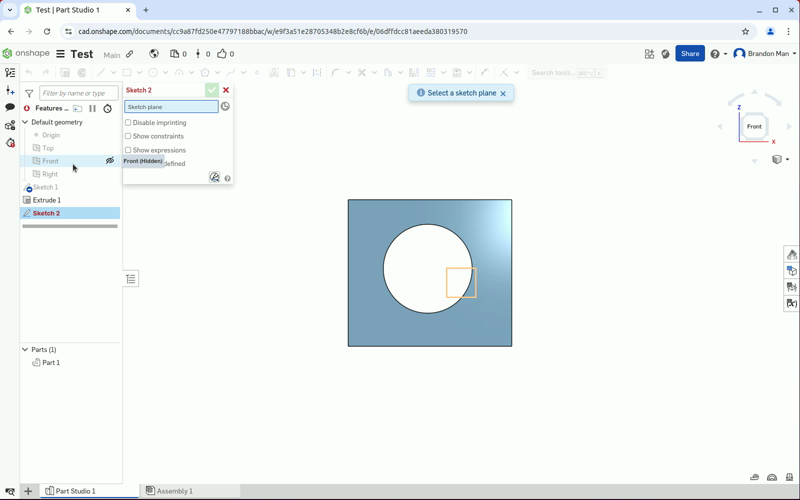
click(73, 163)
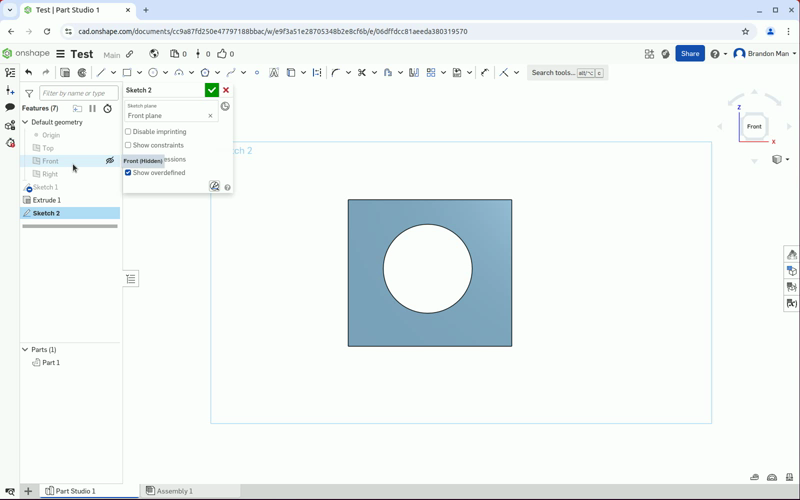
mouse_move(73, 352)
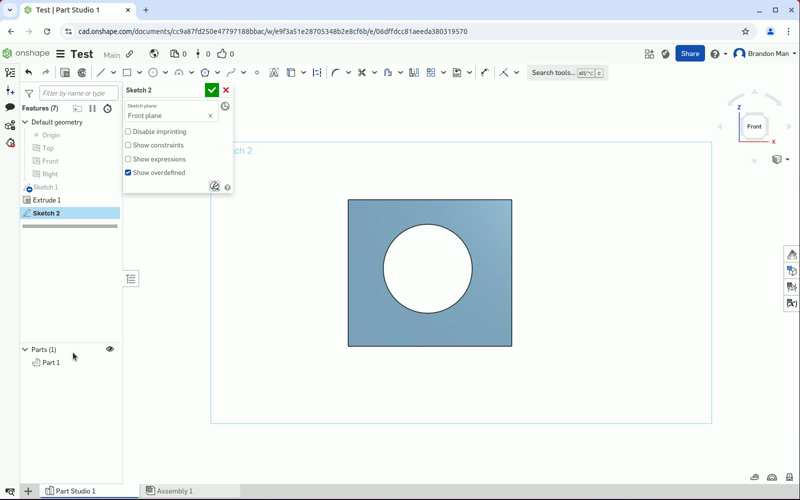
key(y)
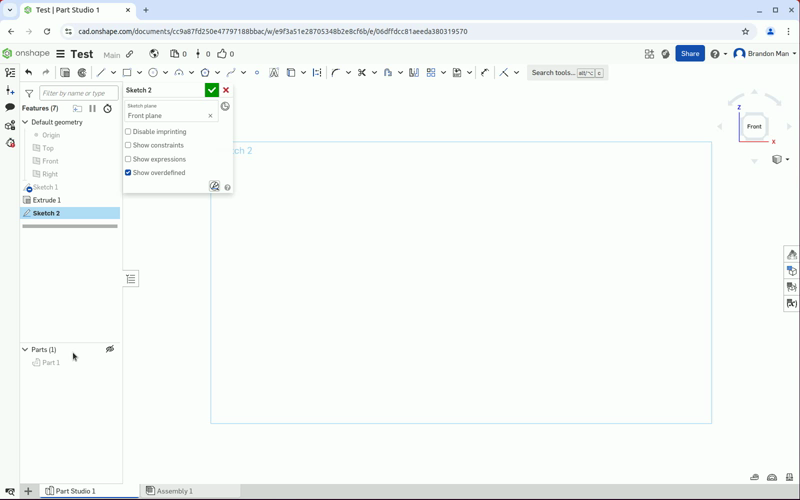
key(c)
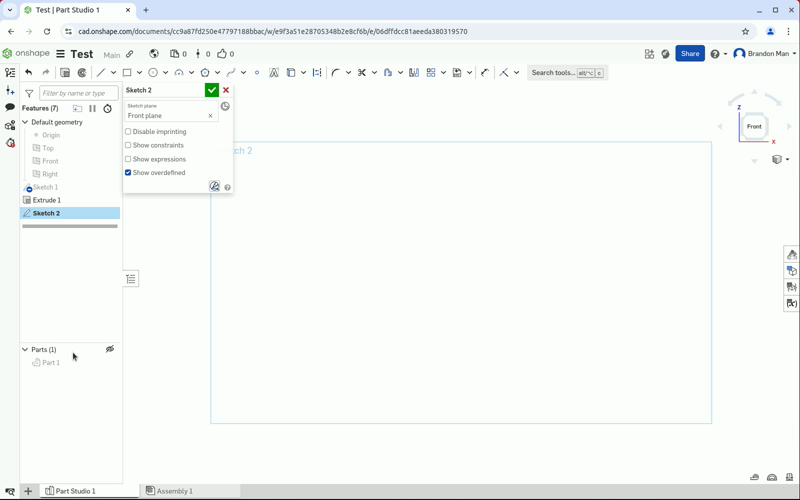
key_down(shift)
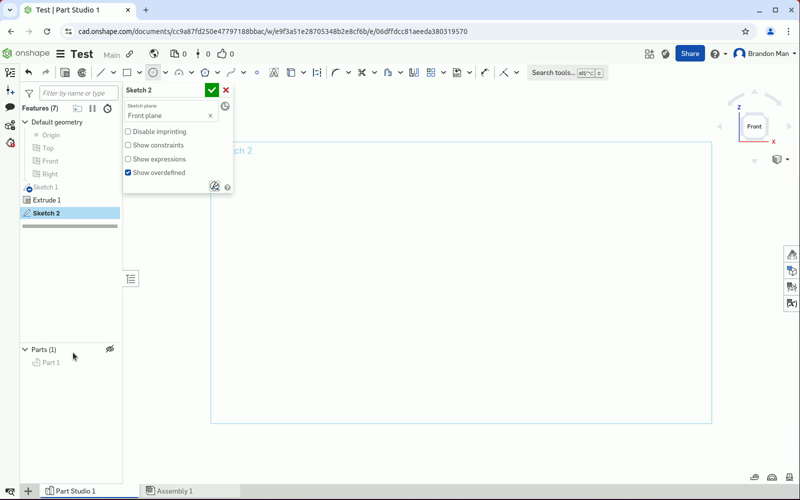
mouse_move(428, 268)
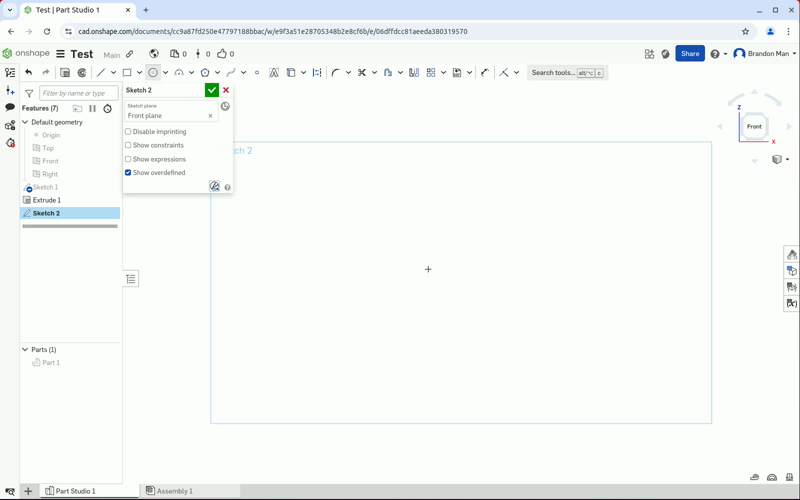
click(428, 268)
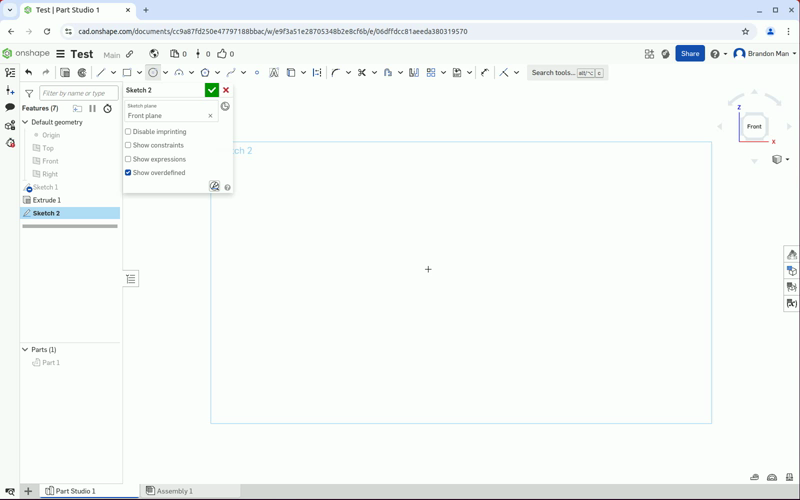
key_up(shift)
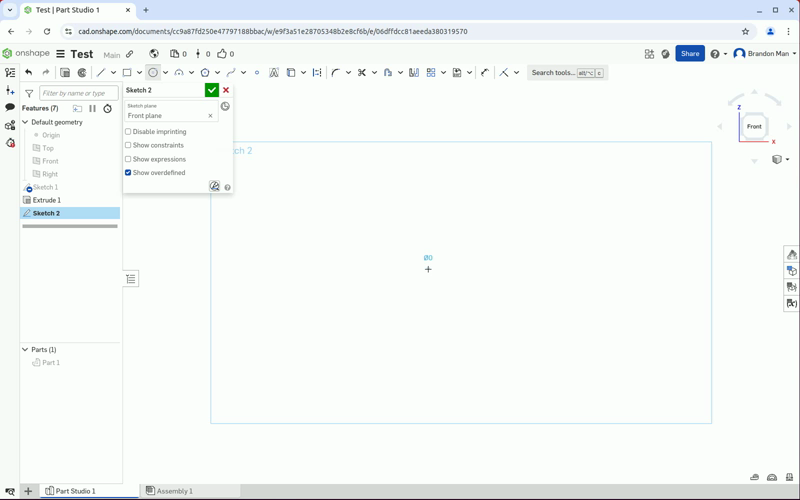
mouse_move(473, 268)
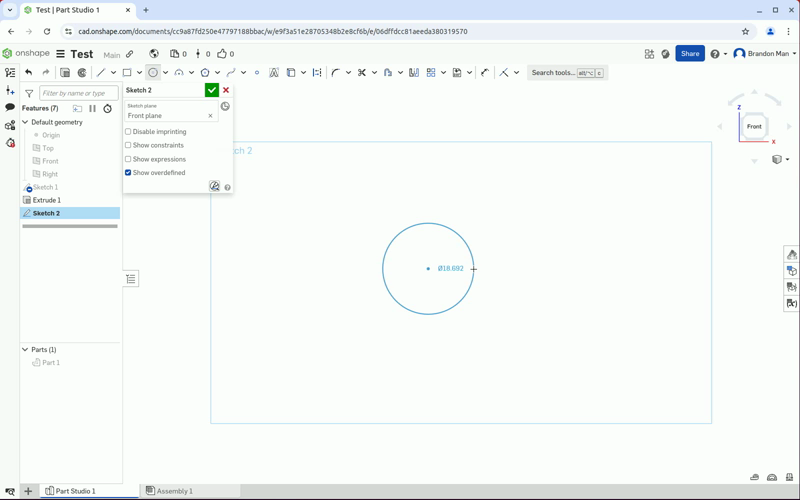
click(473, 268)
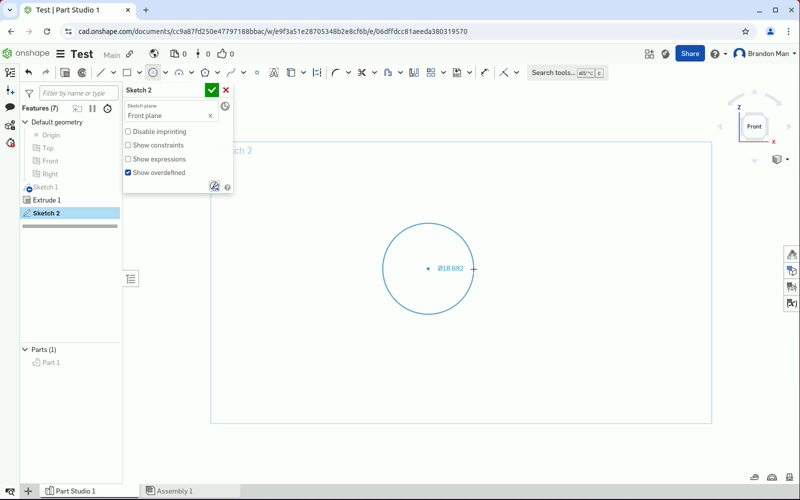
key(esc)
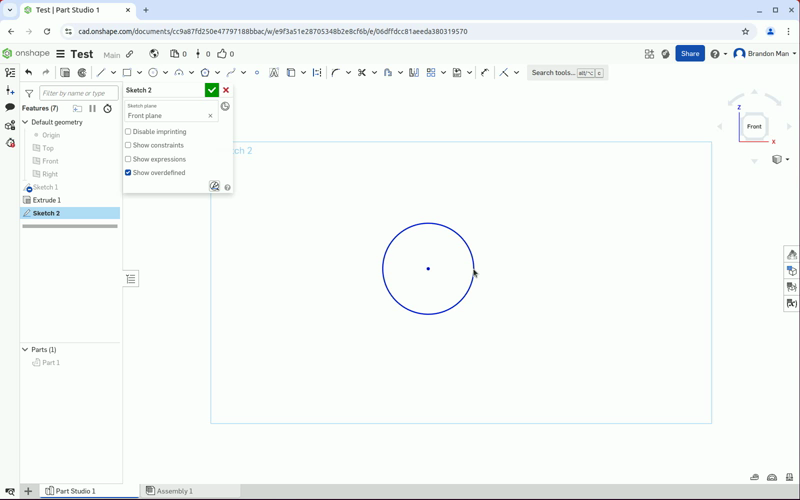
key(c)
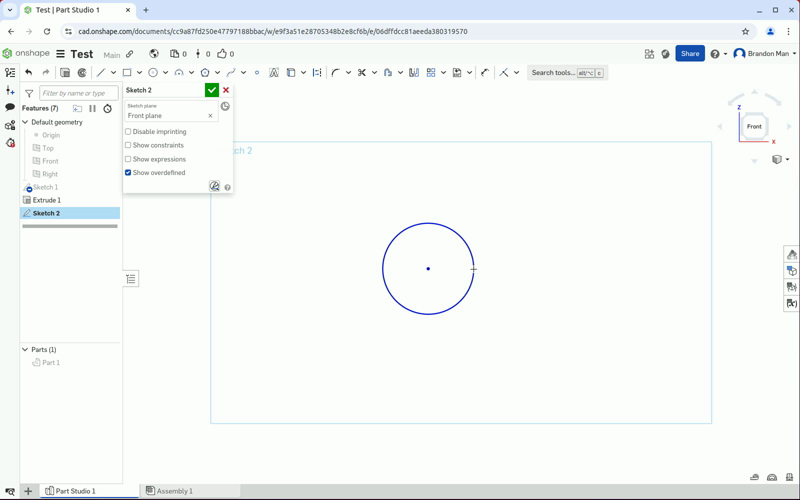
key_down(shift)
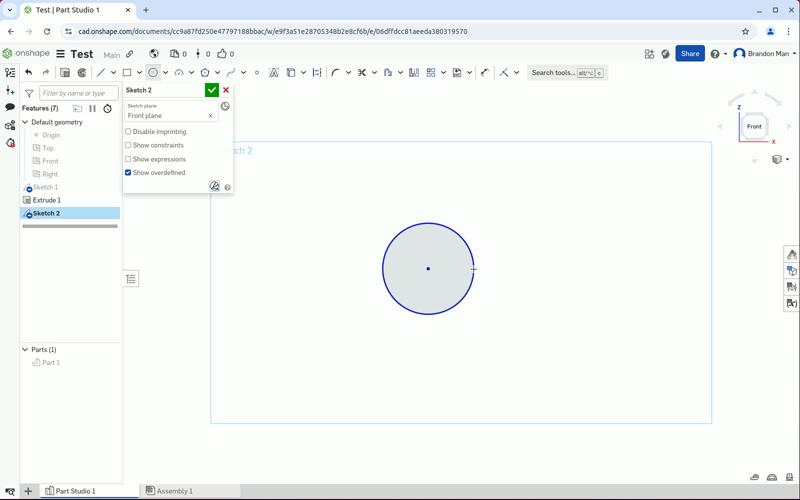
mouse_move(428, 268)
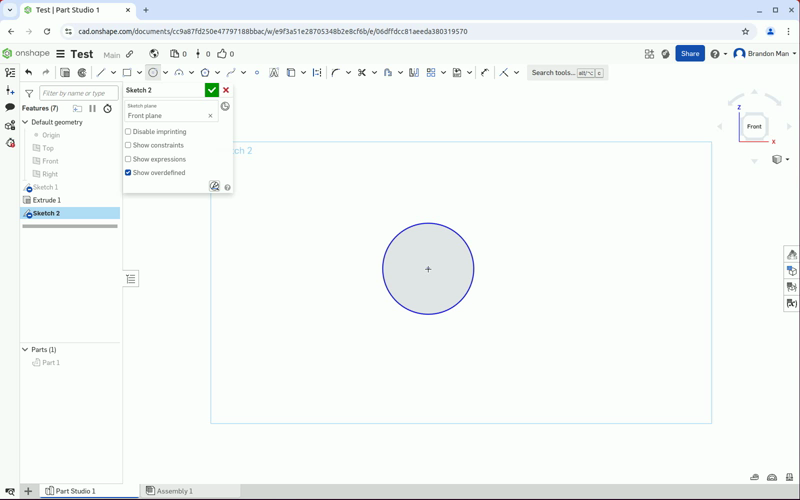
click(428, 268)
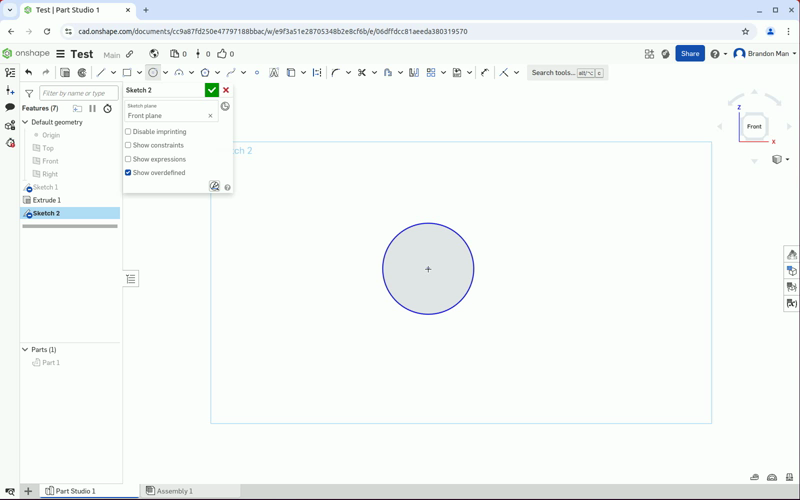
key_up(shift)
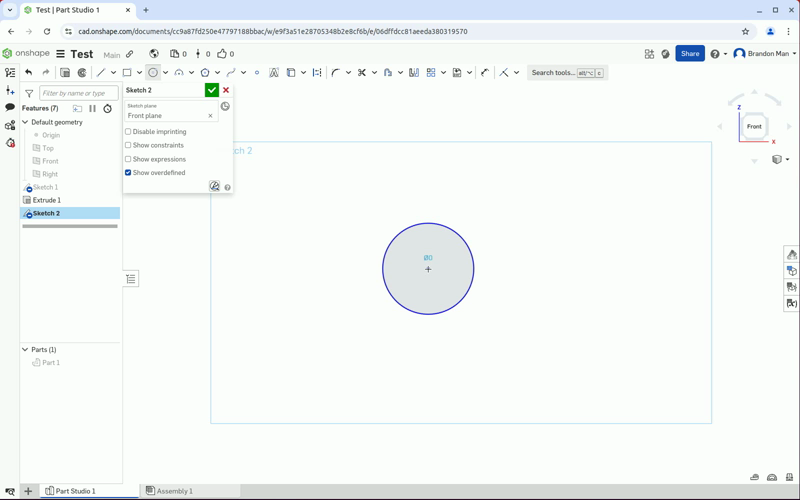
mouse_move(463, 268)
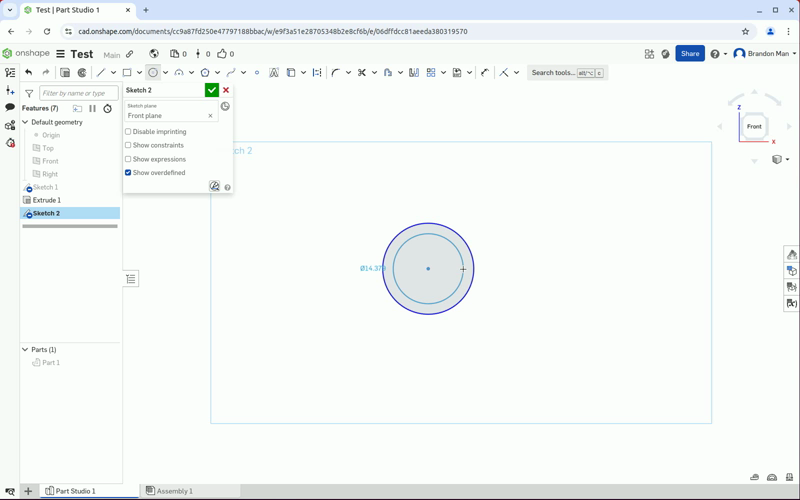
click(463, 268)
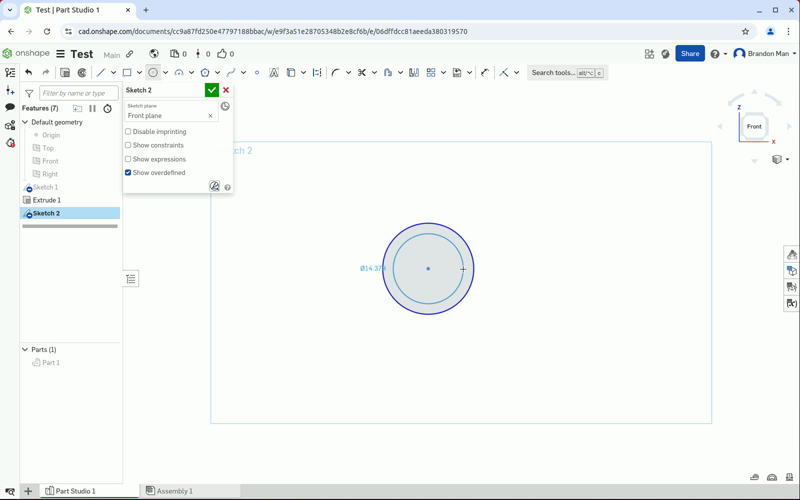
key(esc)
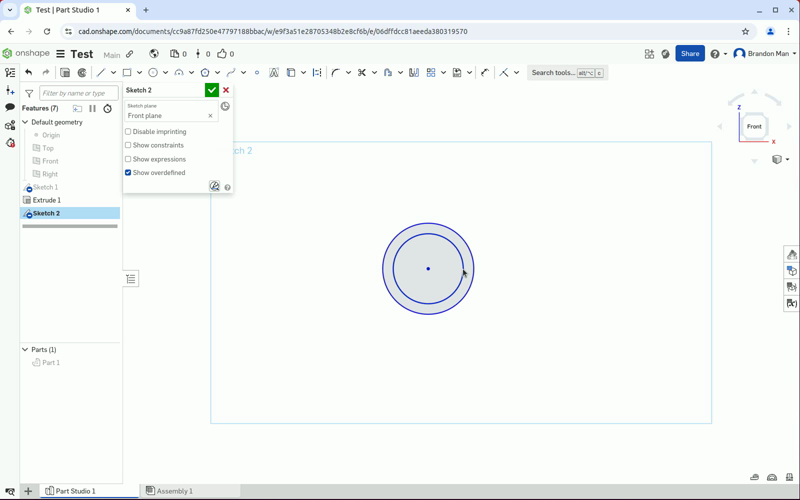
mouse_move(456, 237)
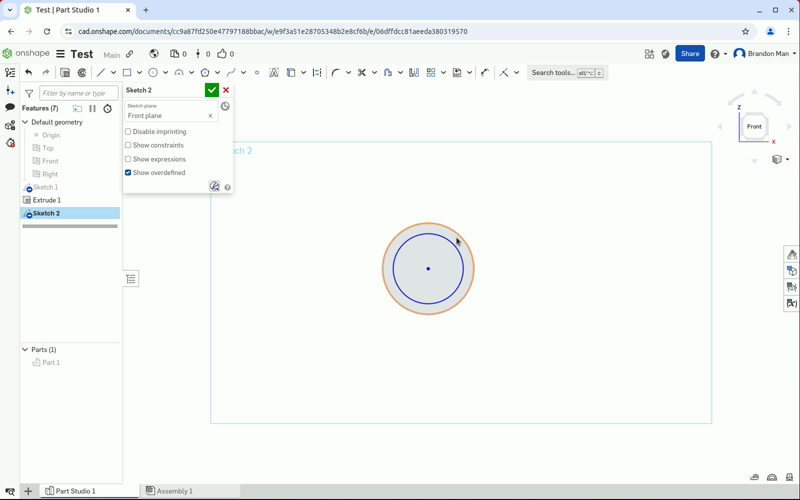
click(456, 237)
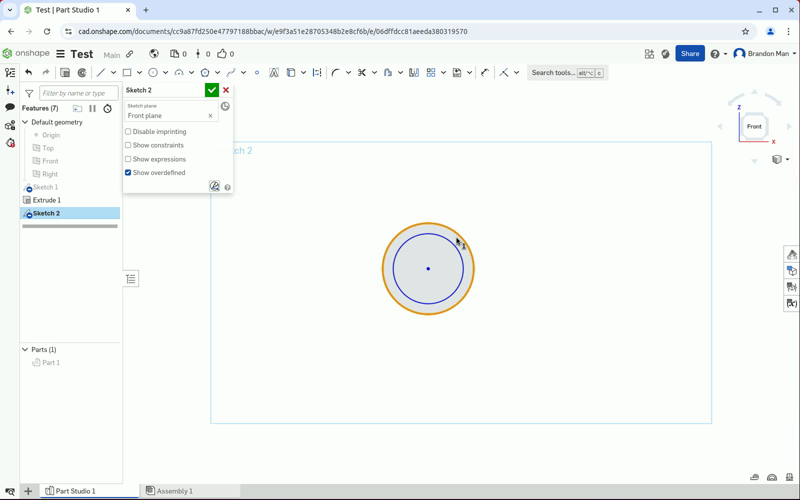
mouse_move(73, 352)
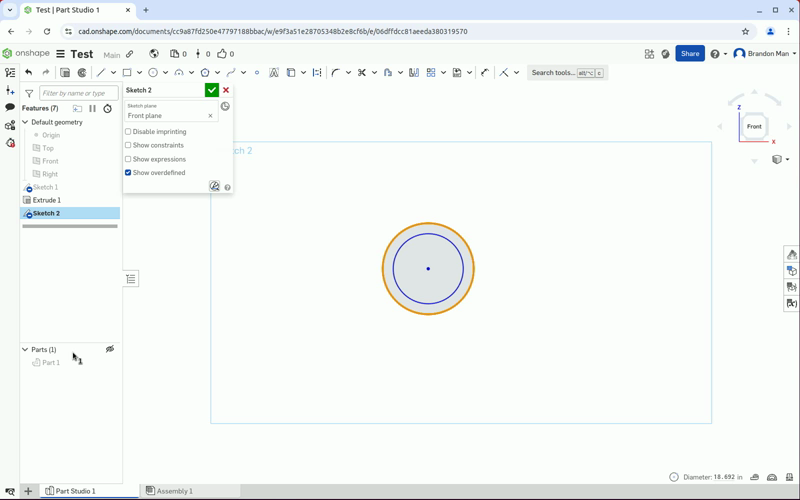
key(shift+y)
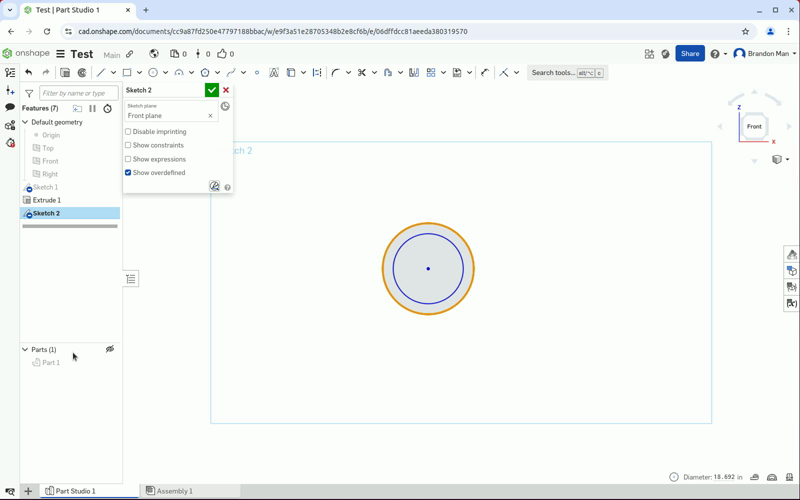
key(shift+e)
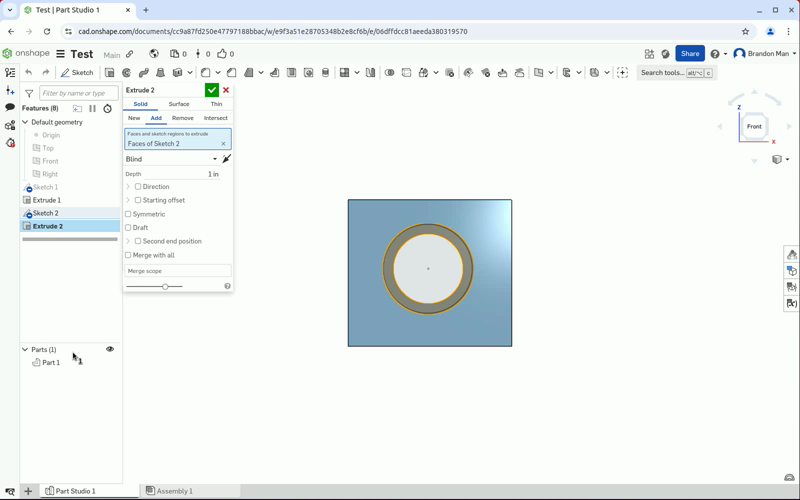
mouse_move(143, 106)
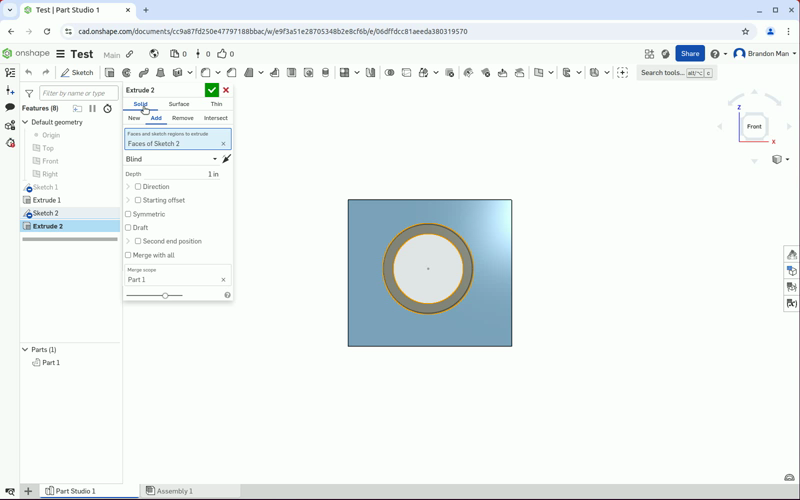
click(143, 106)
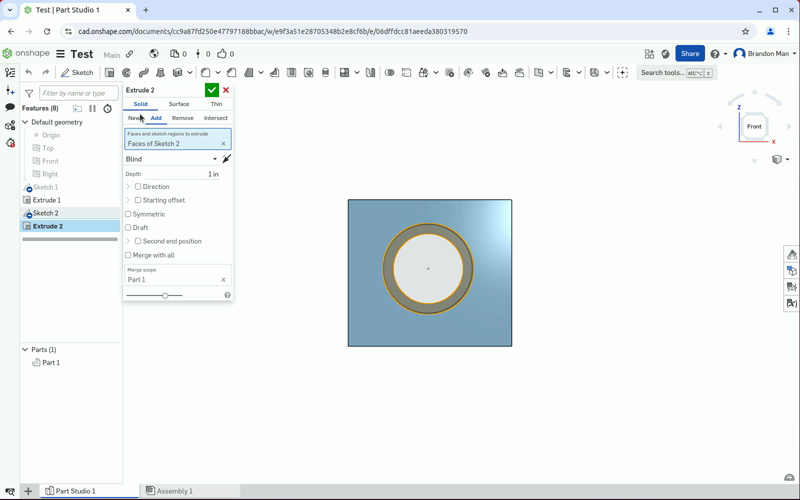
mouse_move(137, 120)
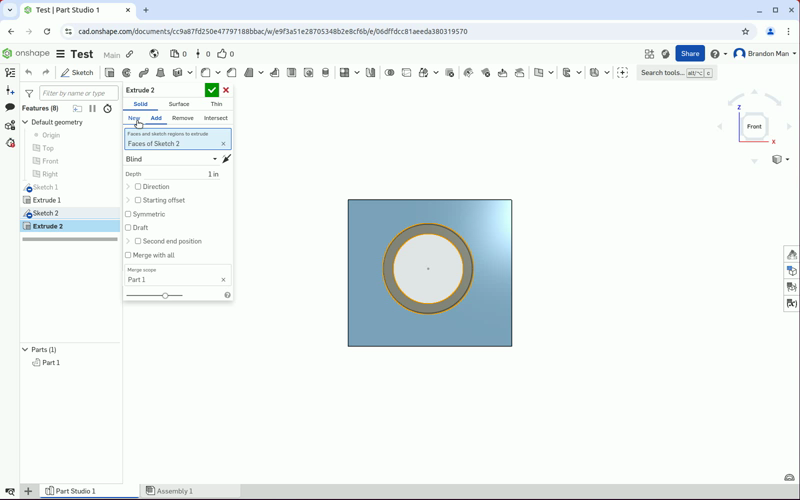
click(137, 120)
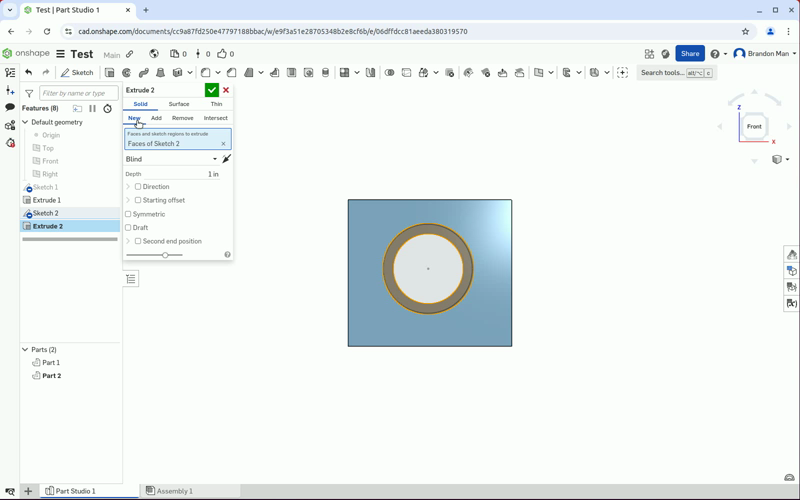
key(tab, 4)
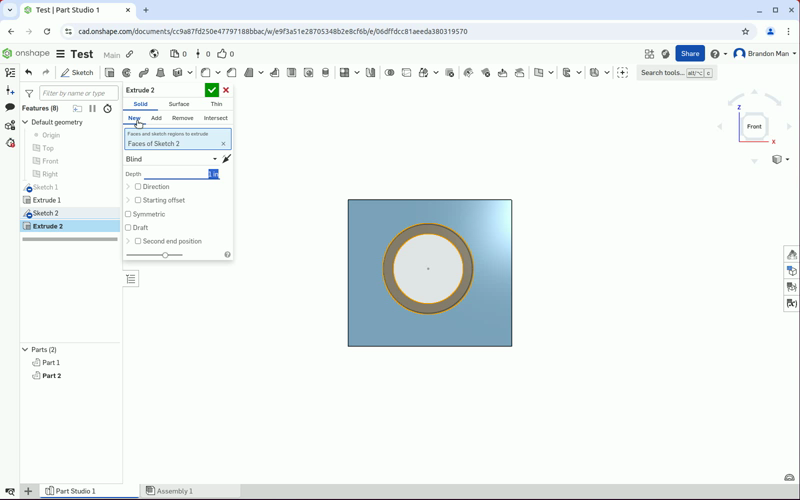
text(20.942)
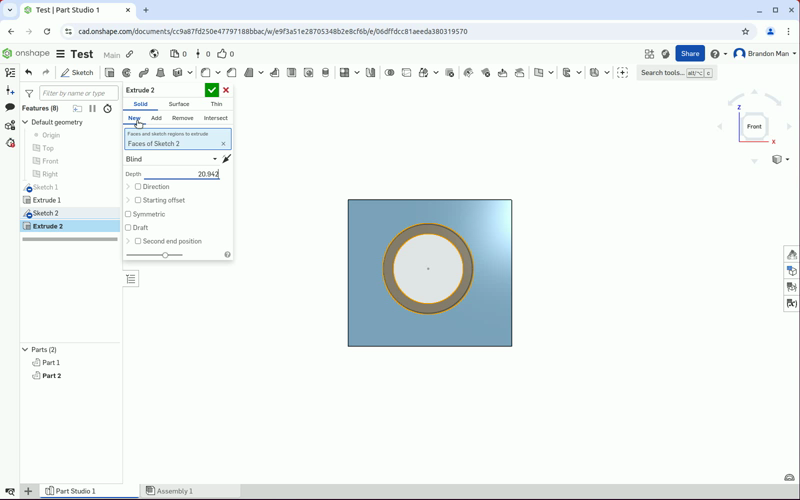
key(enter)
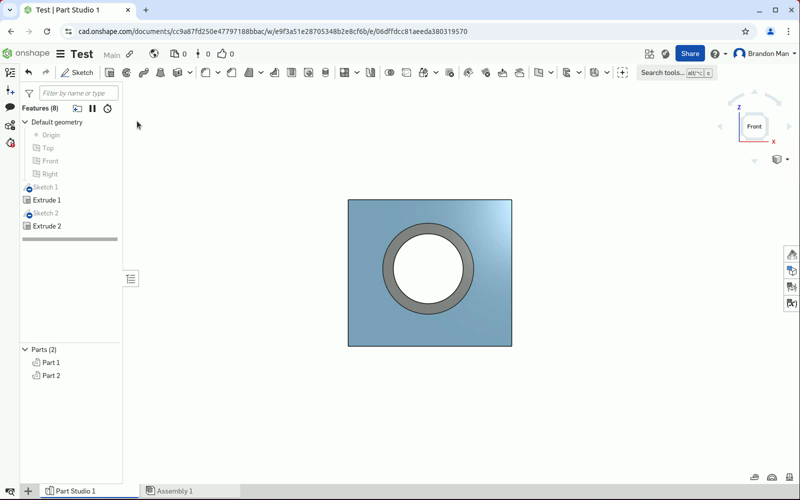
key(shift+h)
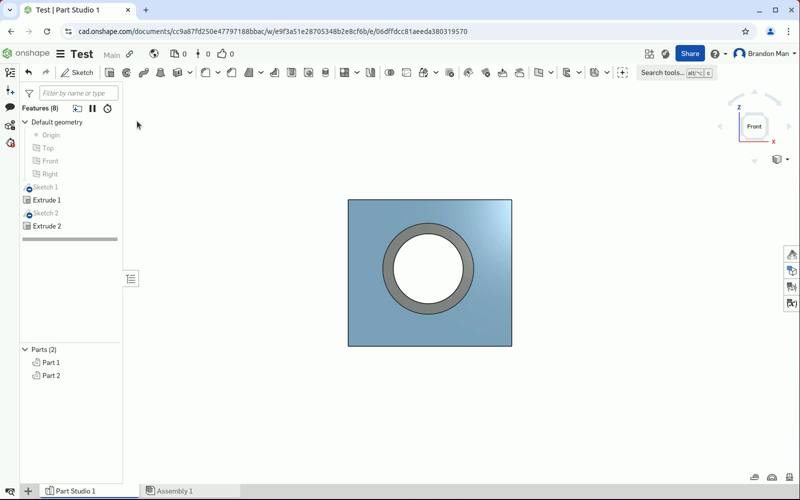
key(shift+h)
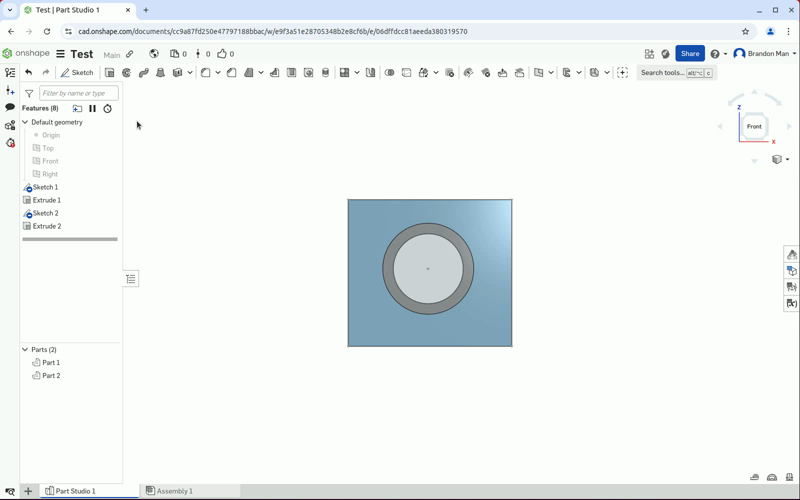
key(shift+7)
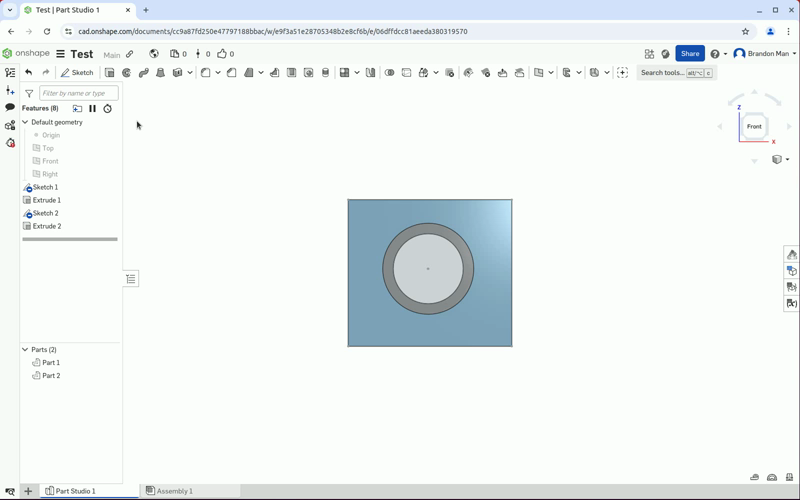
key(left, 2)
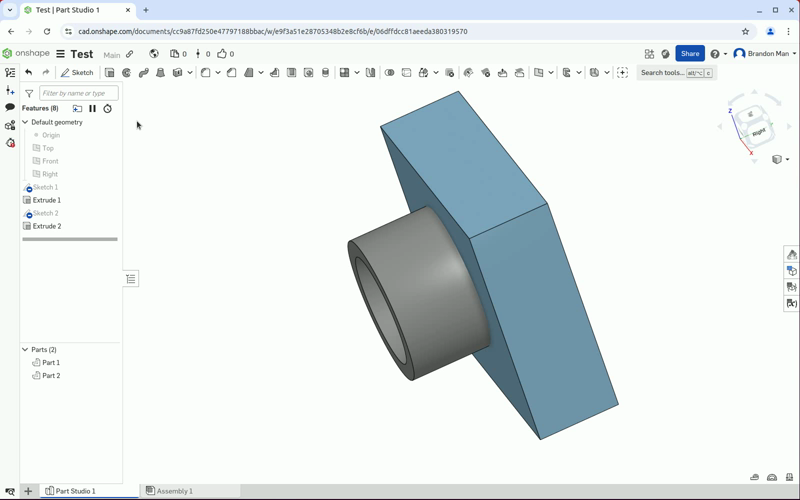
key(down, 2)
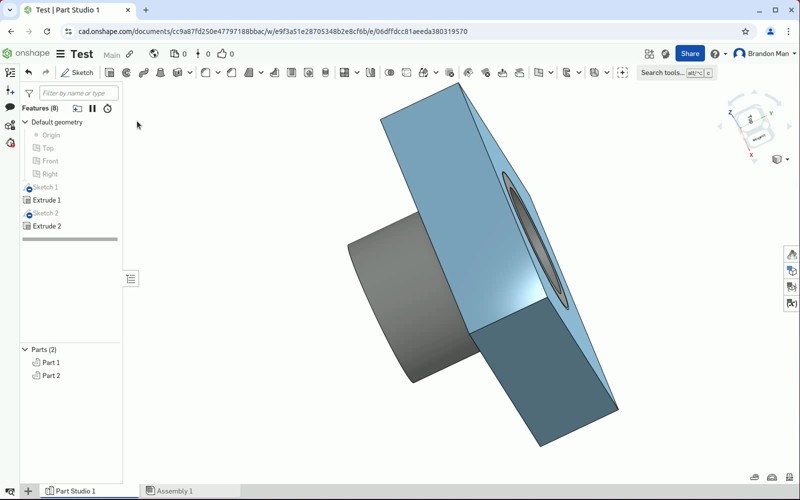
key(up, 2)
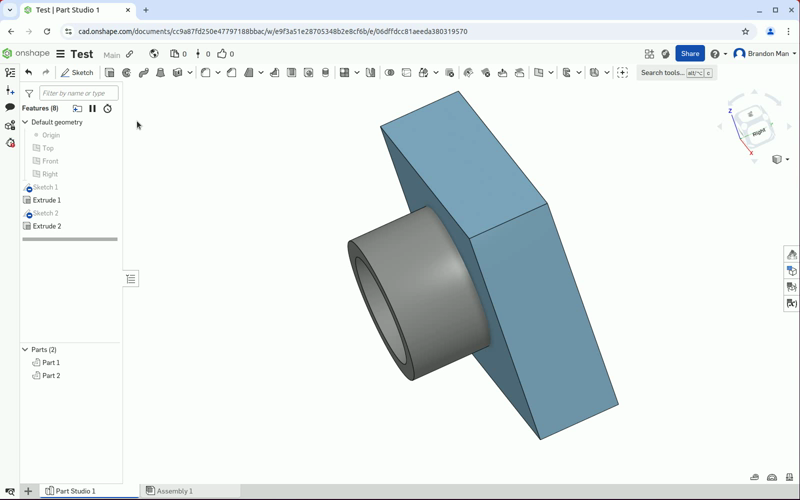
key(right, 2)
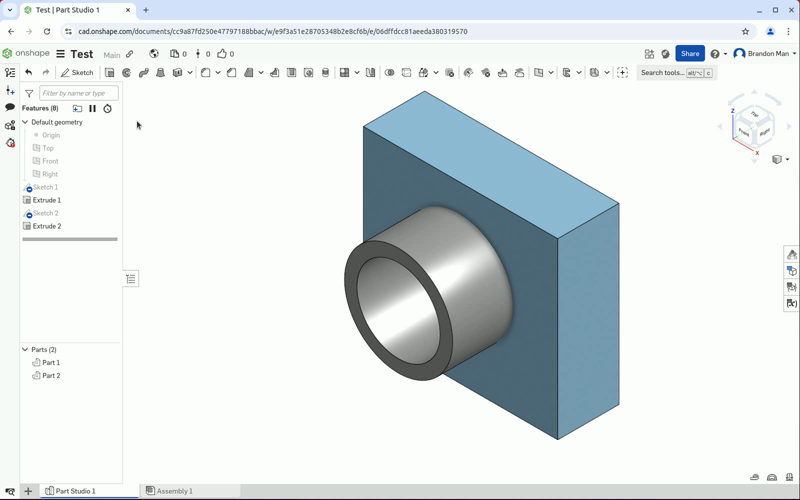
mouse_move(73, 189)
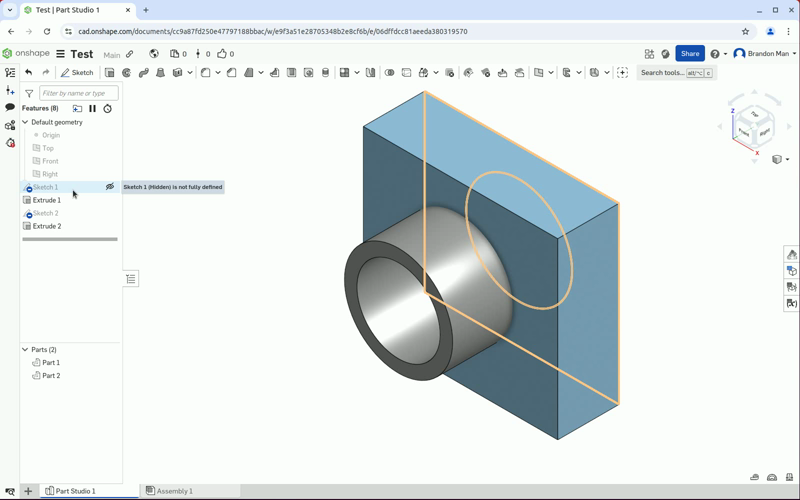
click(73, 189)